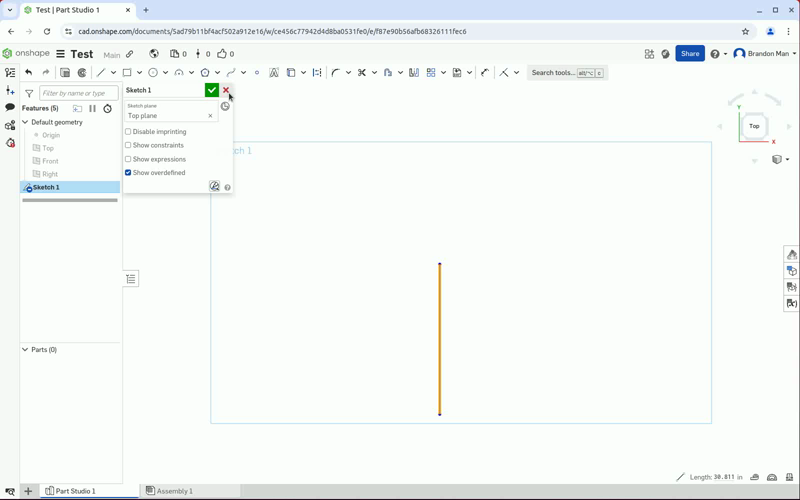
key(shift+h)
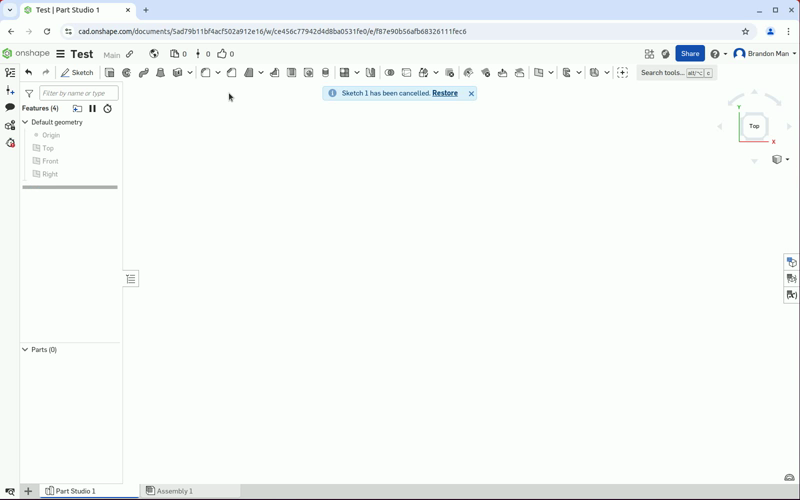
mouse_move(73, 352)
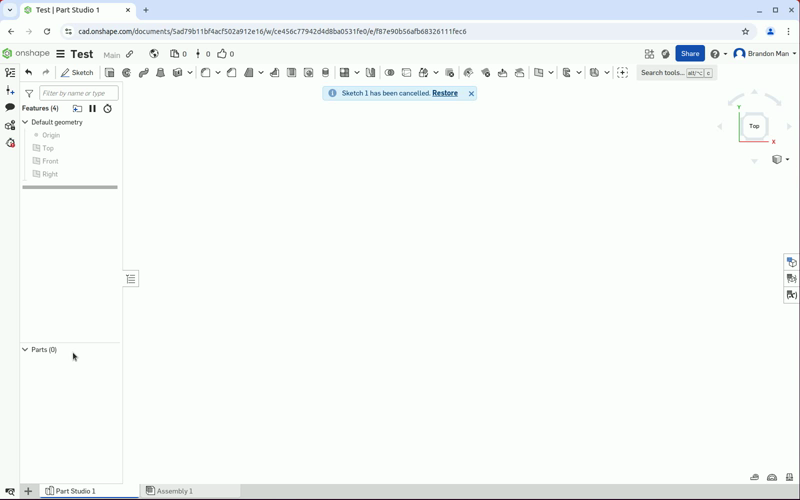
key(y)
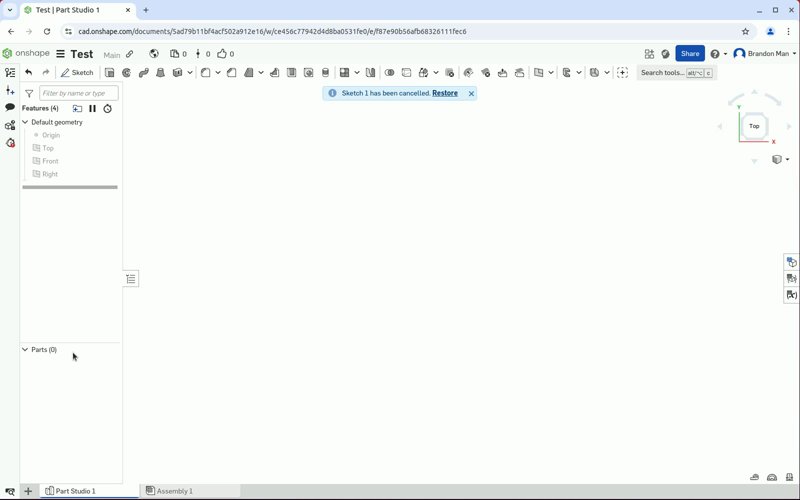
key(shift+p)
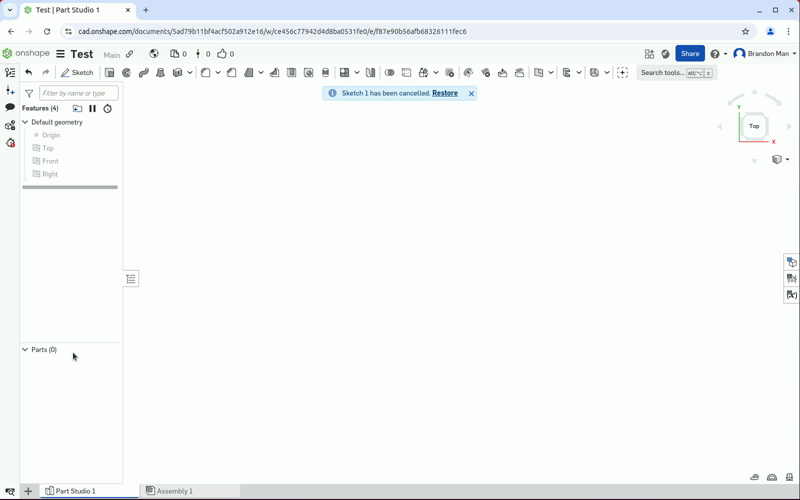
key(space)
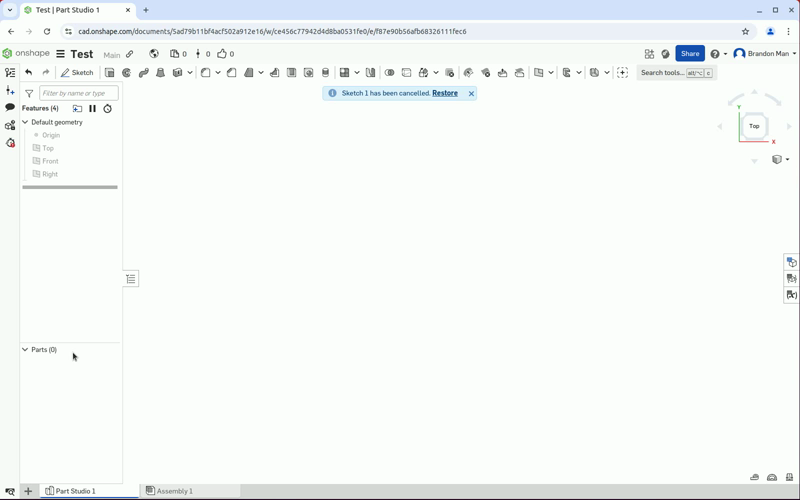
key_down(shift)
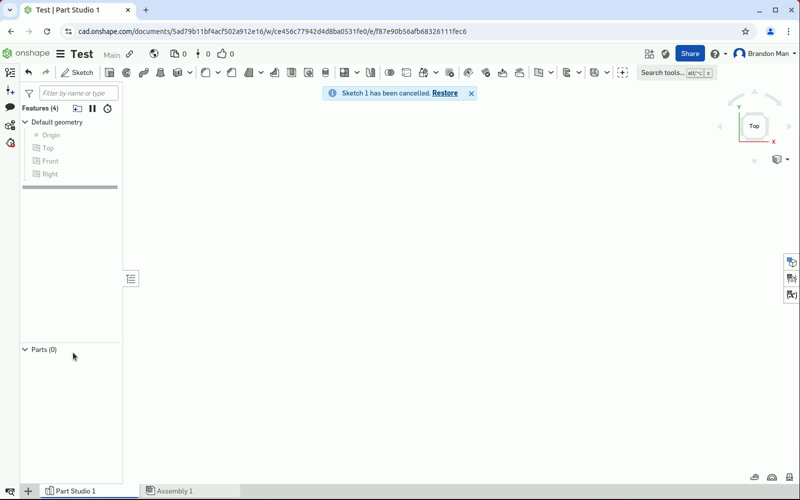
key(up)
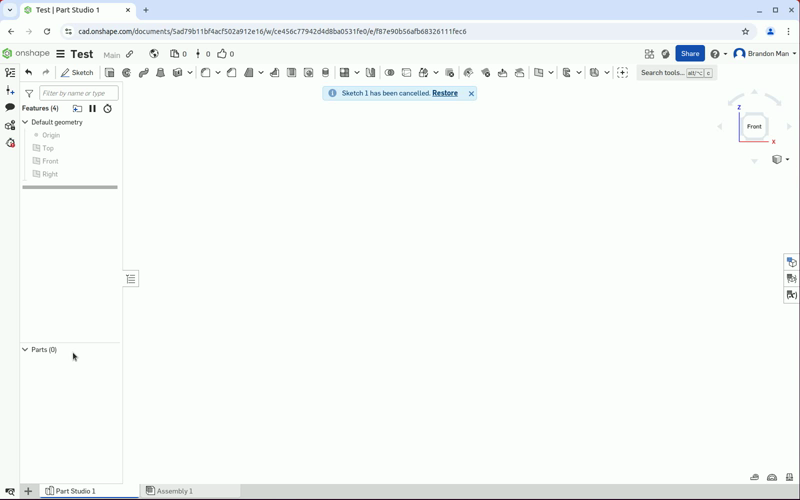
key_up(shift)
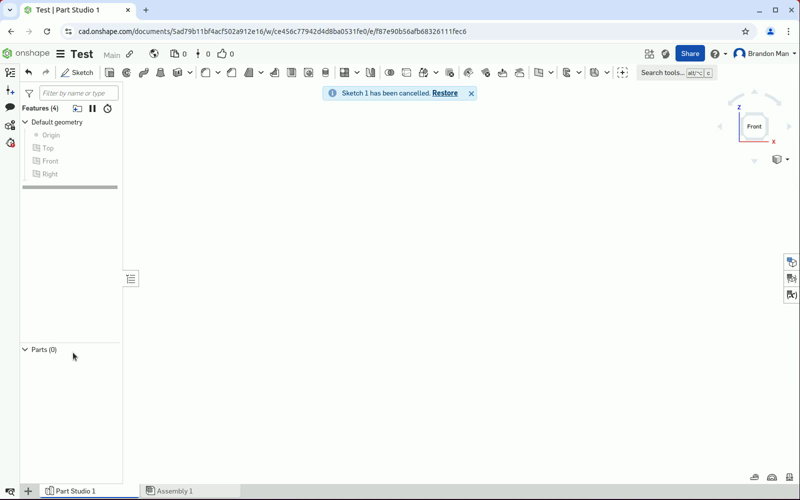
mouse_move(73, 352)
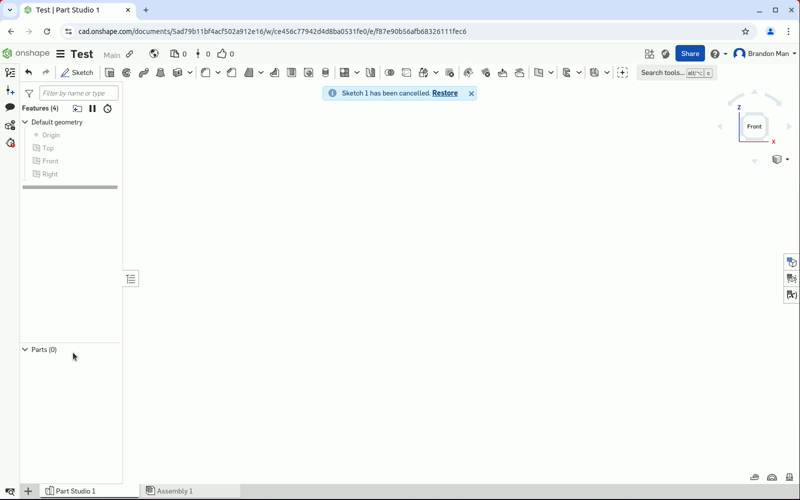
key(shift+y)
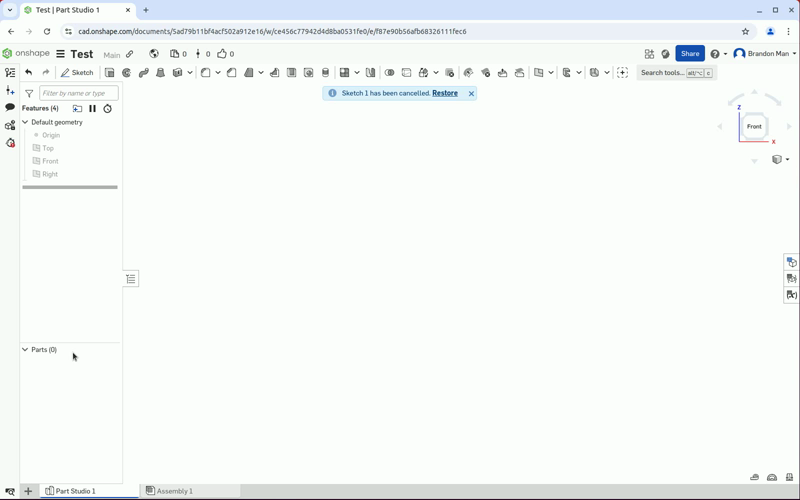
key(shift+s)
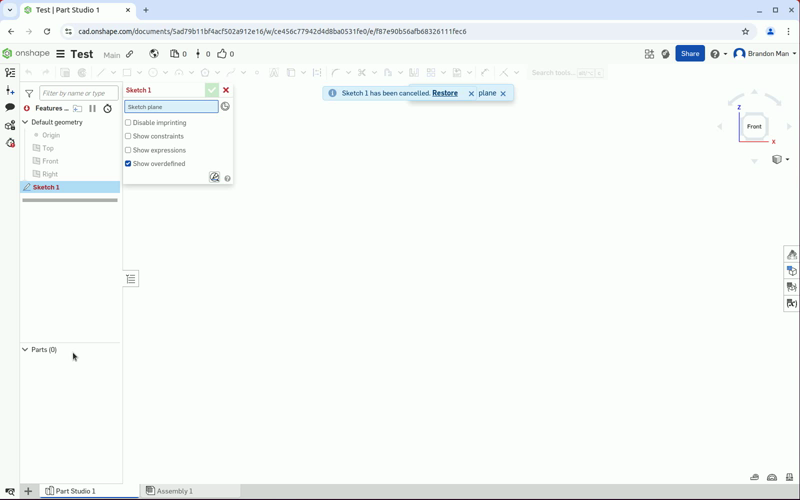
mouse_move(73, 163)
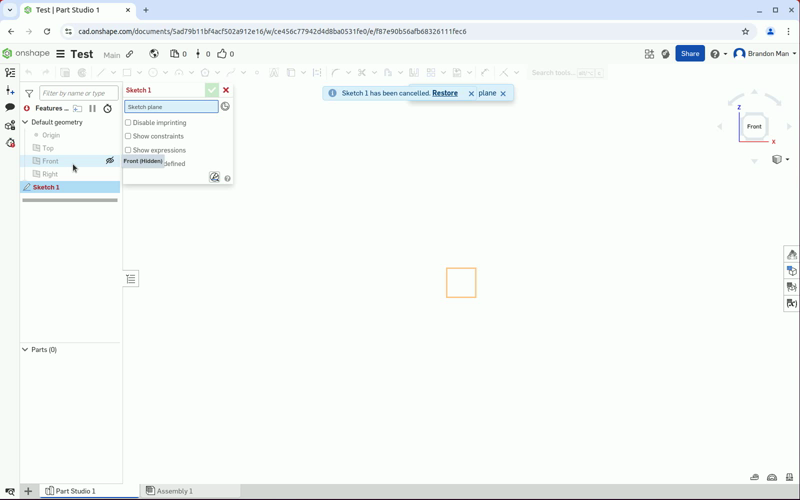
click(73, 163)
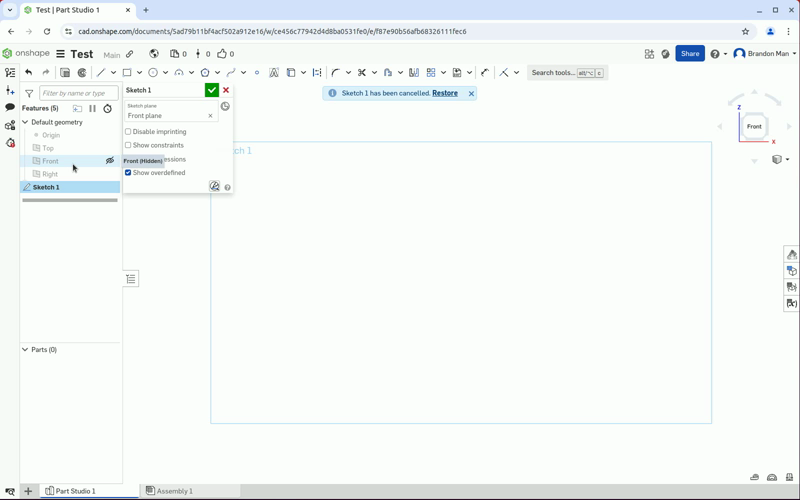
mouse_move(73, 352)
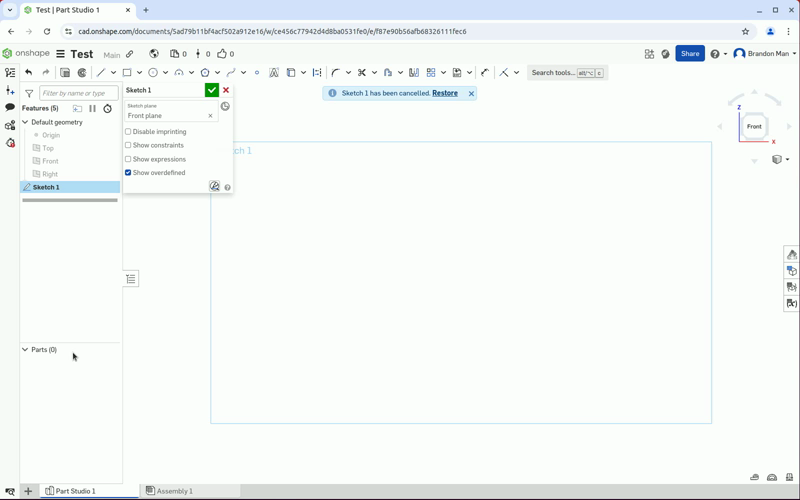
key(y)
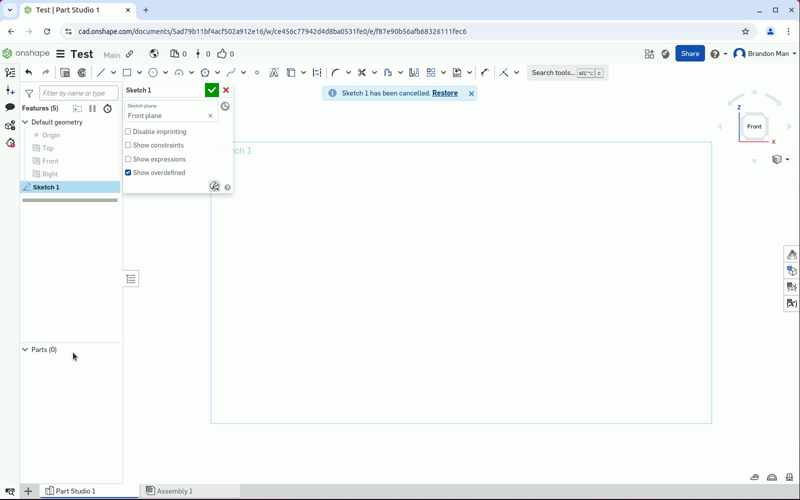
key(l)
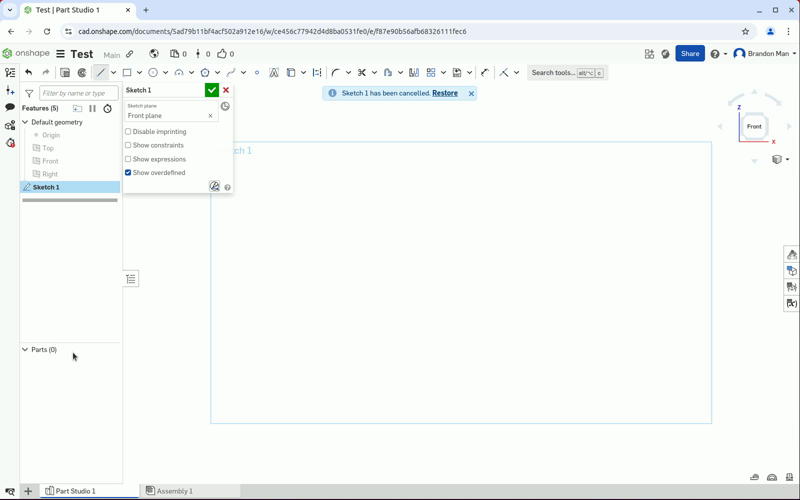
key_down(shift)
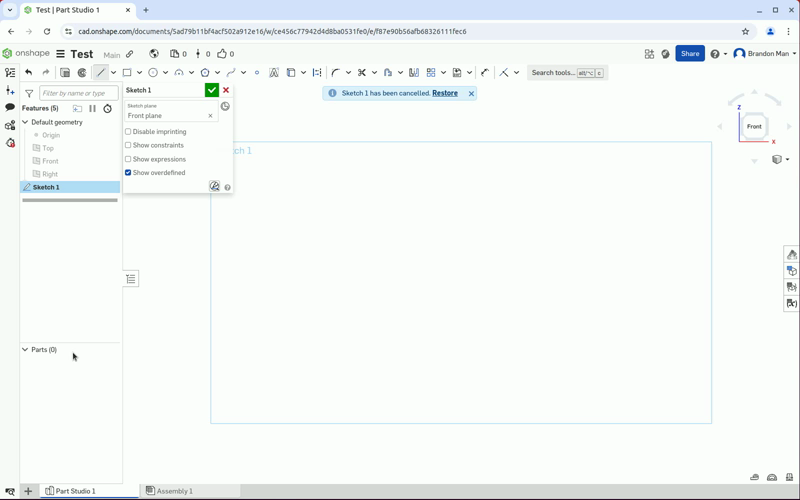
mouse_move(460, 282)
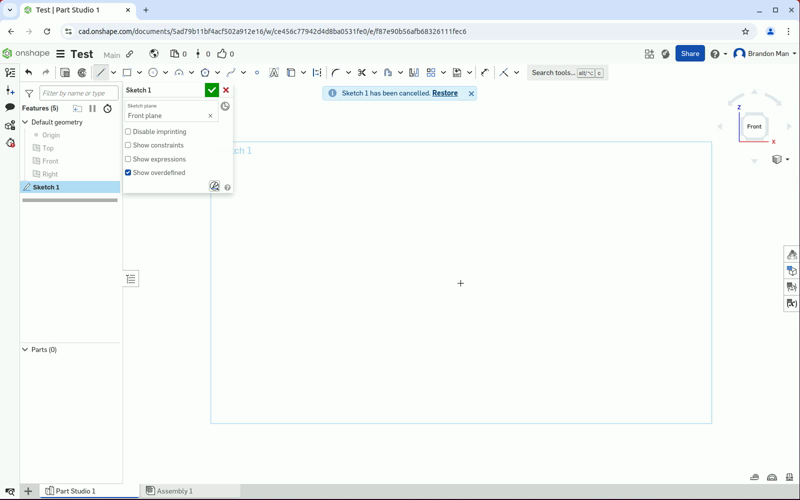
click(460, 282)
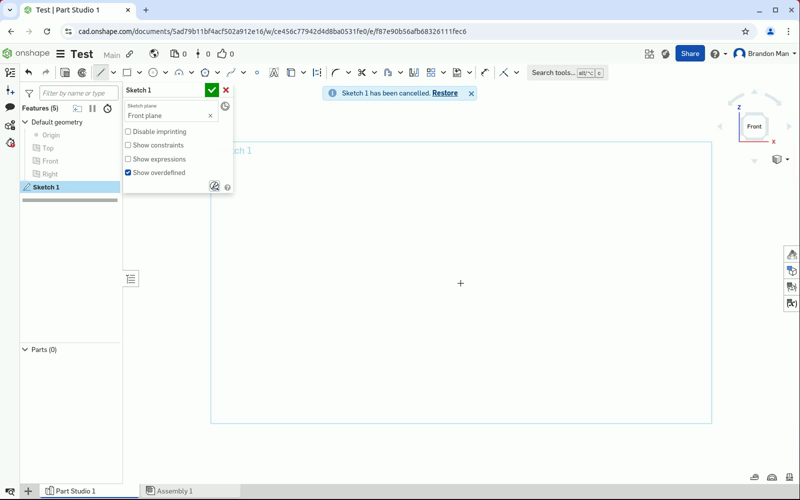
key_up(shift)
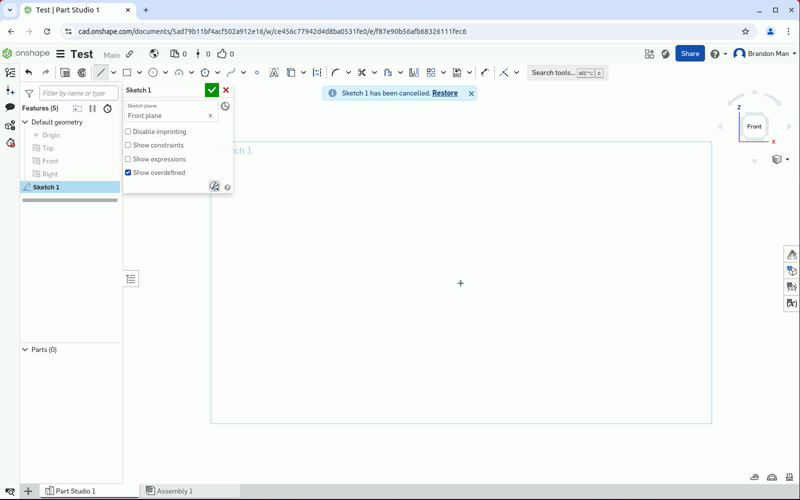
key_down(shift)
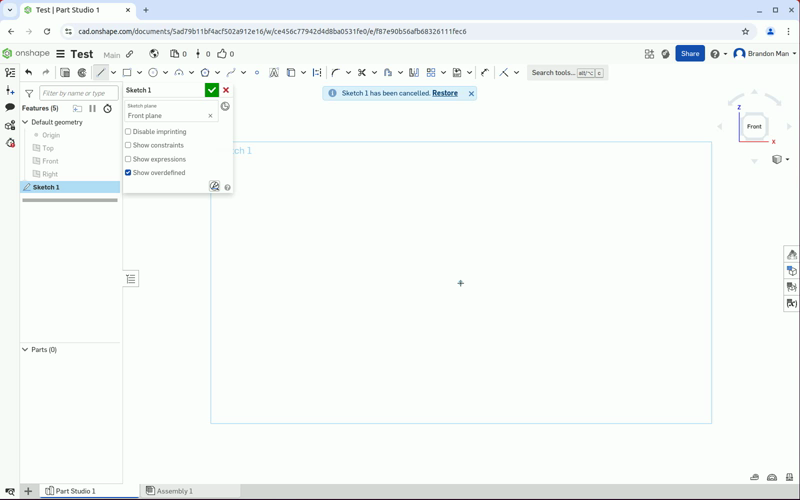
mouse_move(538, 282)
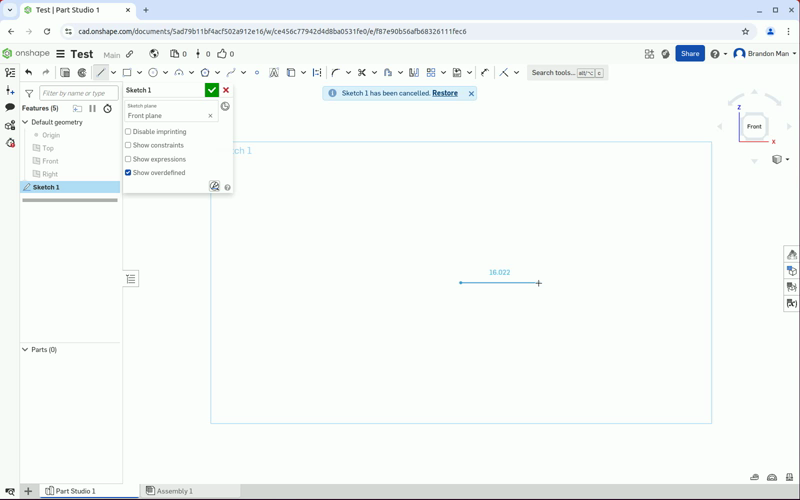
click(538, 282)
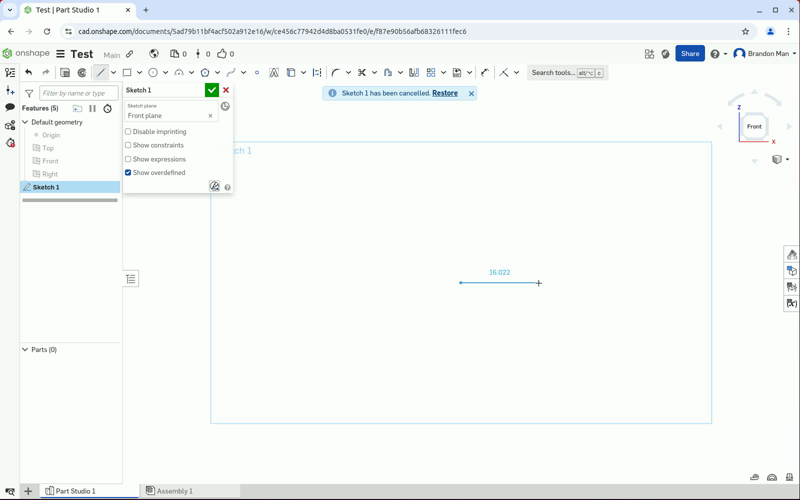
key_up(shift)
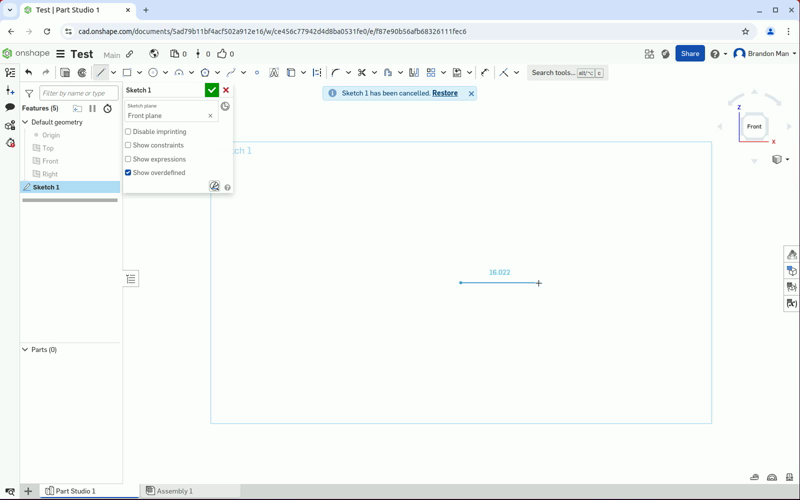
key_down(shift)
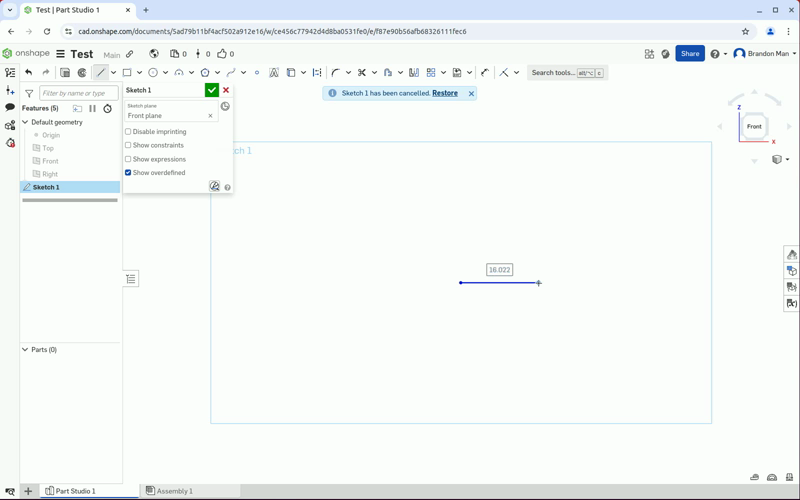
mouse_move(568, 282)
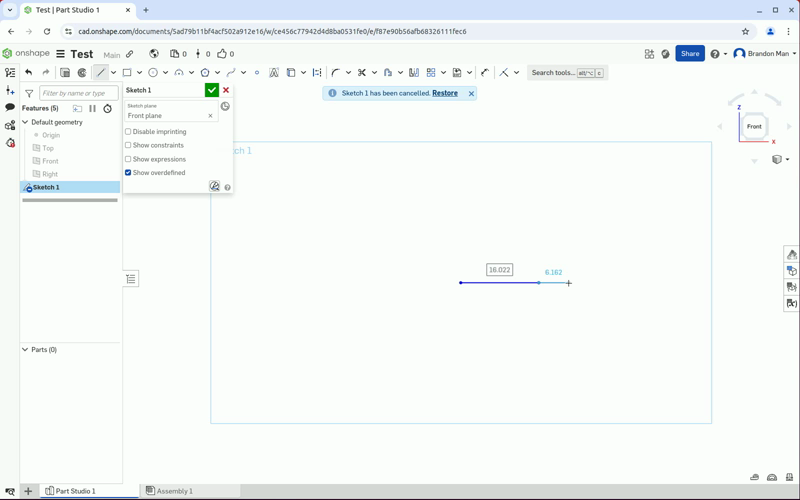
mouse_move(538, 237)
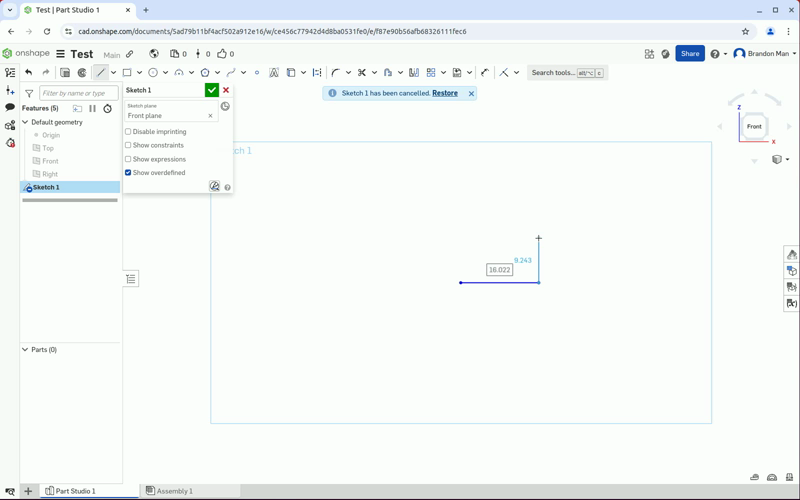
click(538, 237)
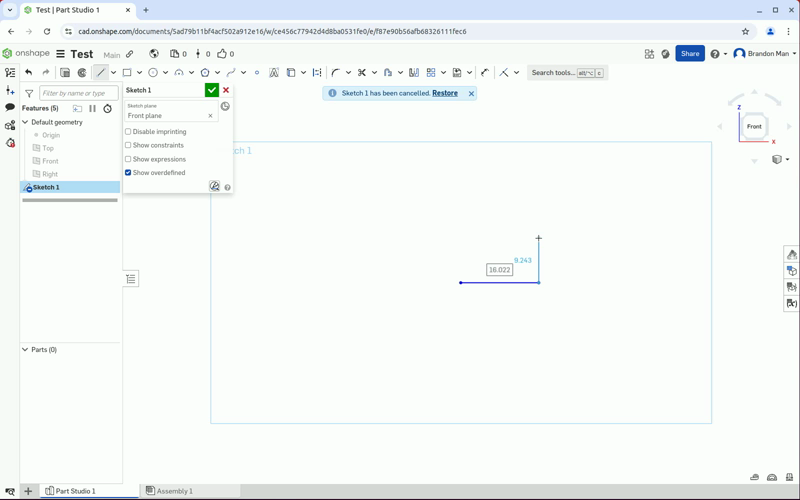
key_up(shift)
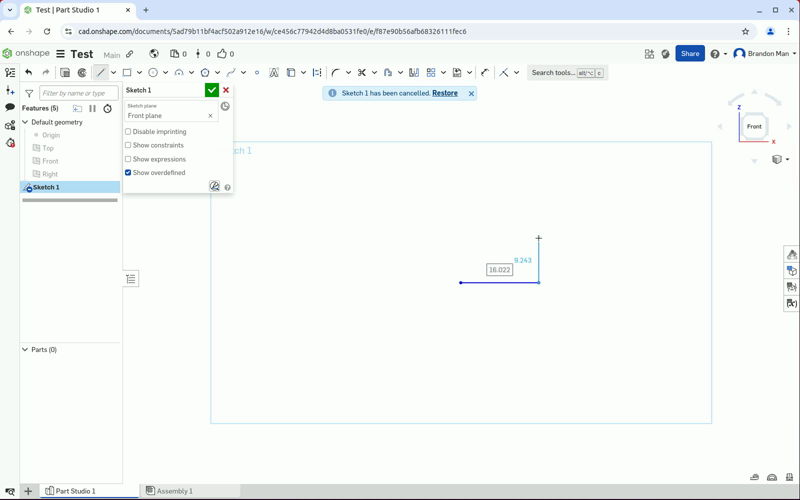
key_down(shift)
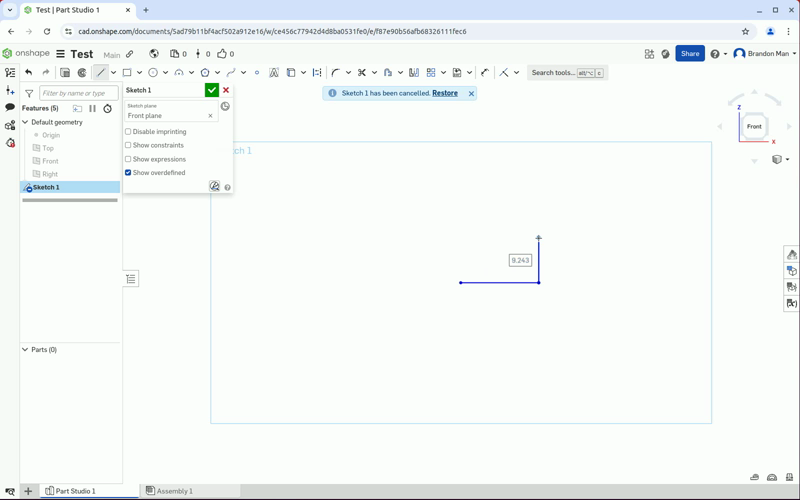
mouse_move(460, 237)
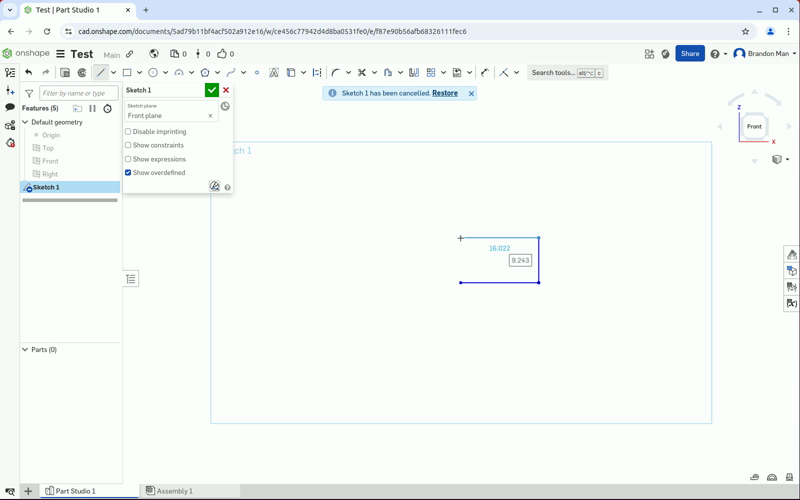
click(460, 237)
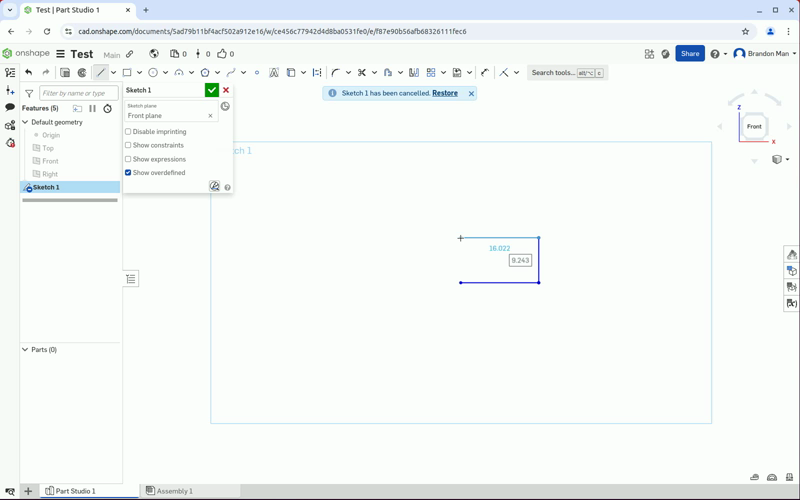
key_up(shift)
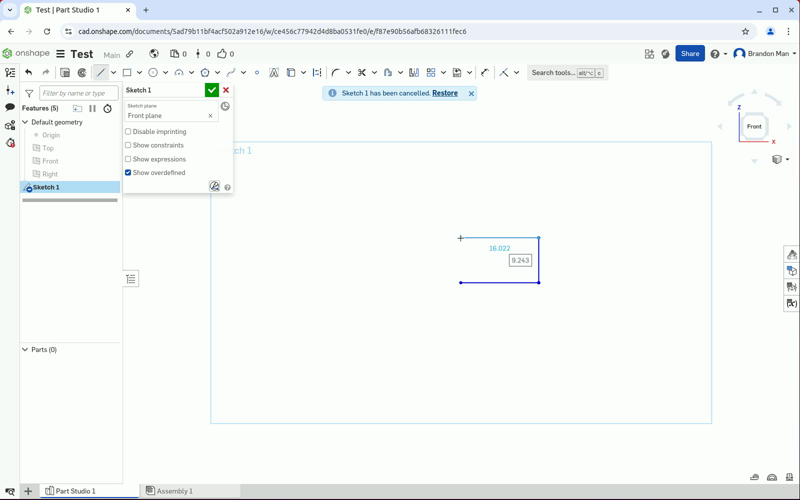
mouse_move(490, 237)
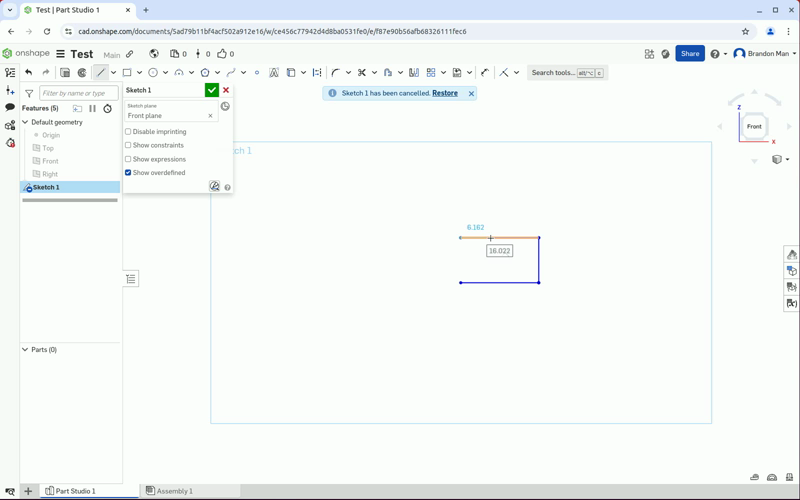
key_down(shift)
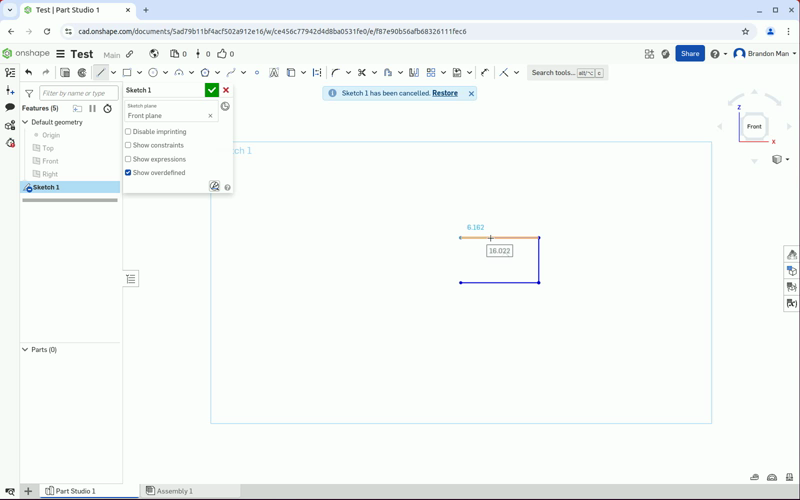
mouse_move(460, 282)
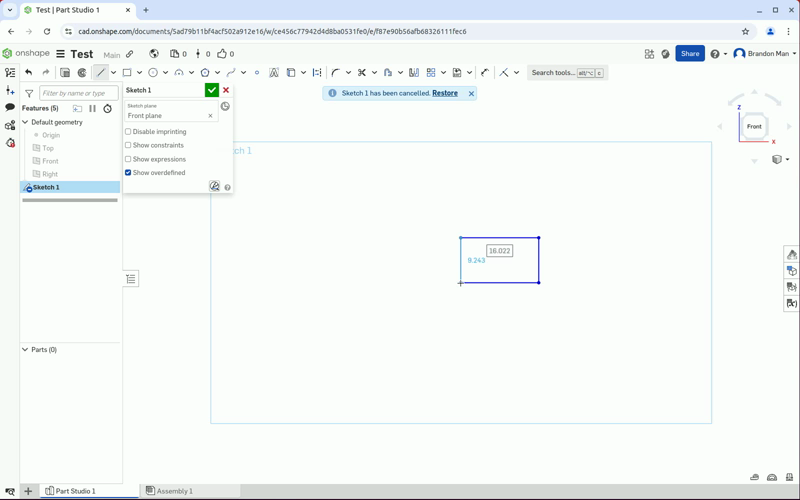
key_up(shift)
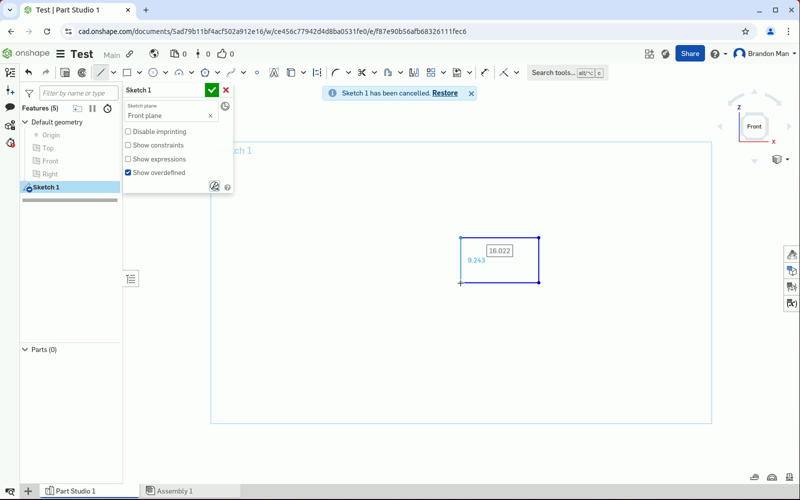
click(460, 282)
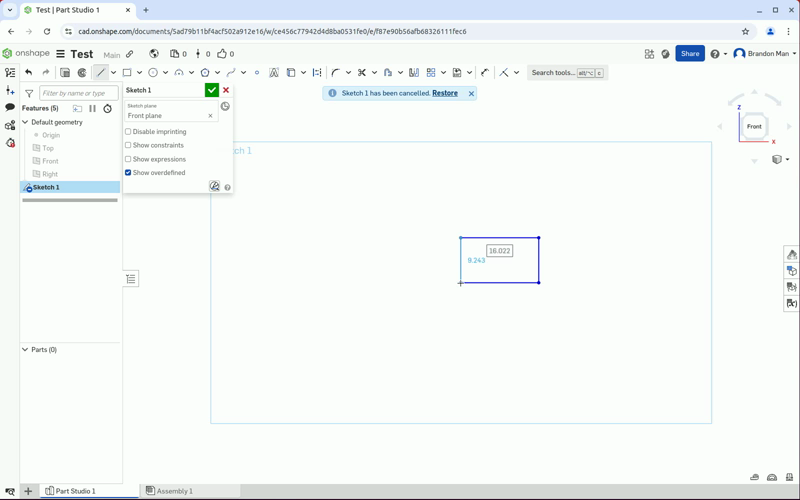
key(esc)
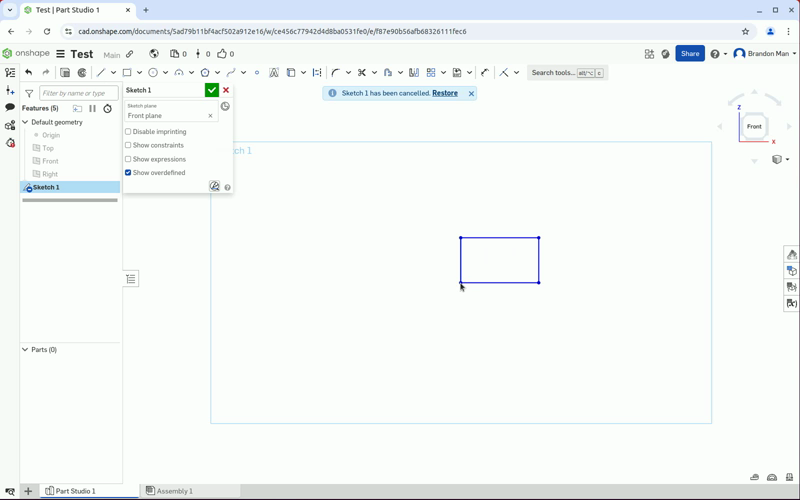
mouse_move(499, 278)
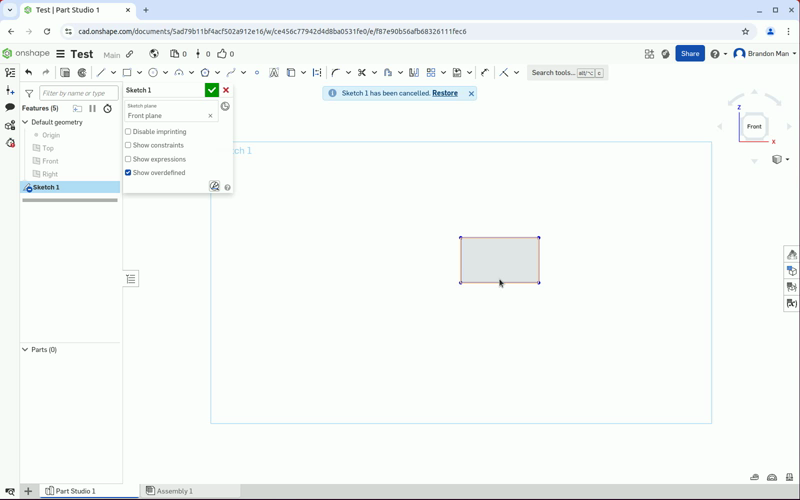
click(499, 278)
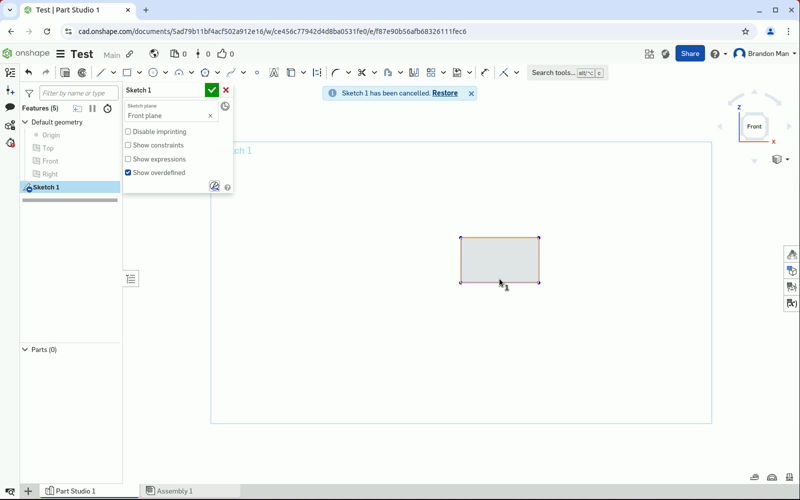
mouse_move(73, 352)
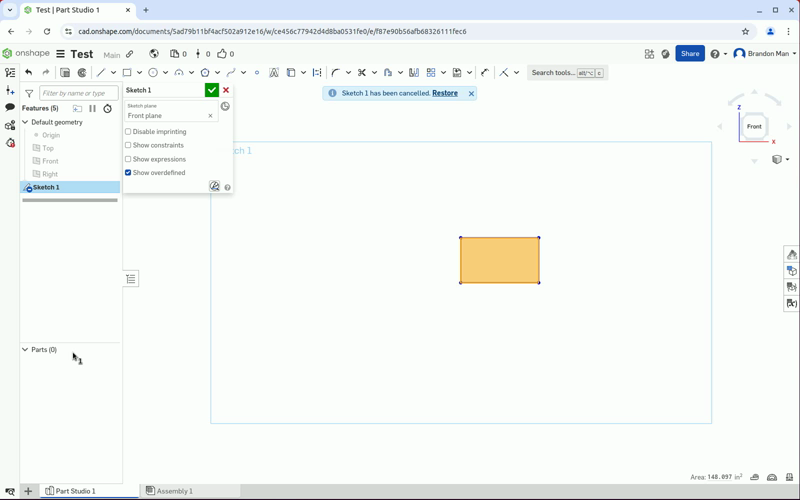
key(shift+y)
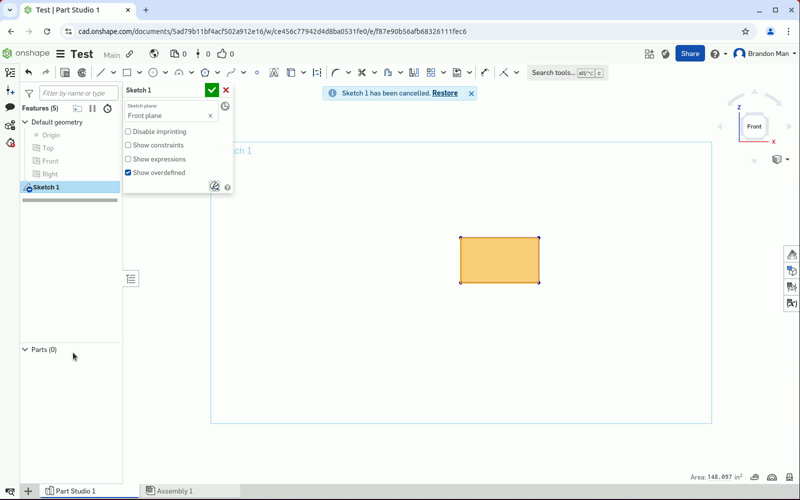
key(shift+e)
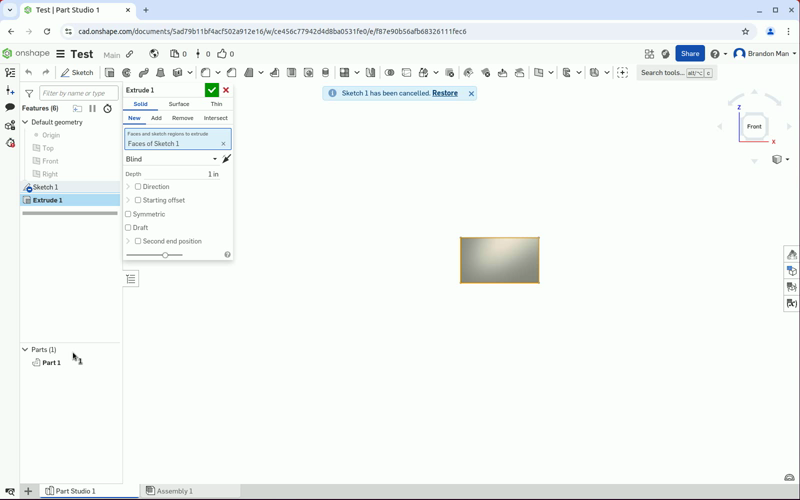
mouse_move(143, 106)
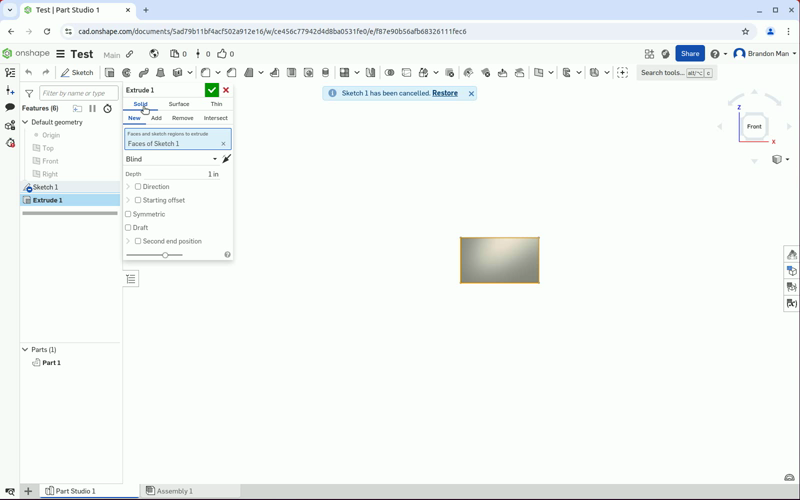
click(143, 106)
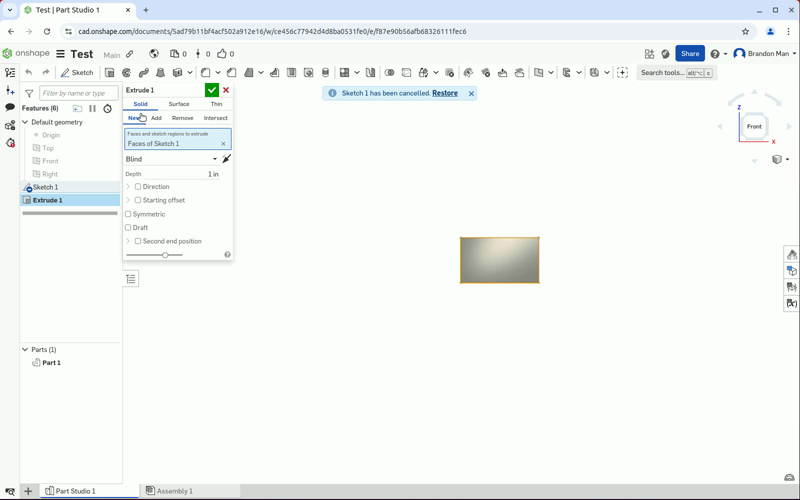
mouse_move(137, 120)
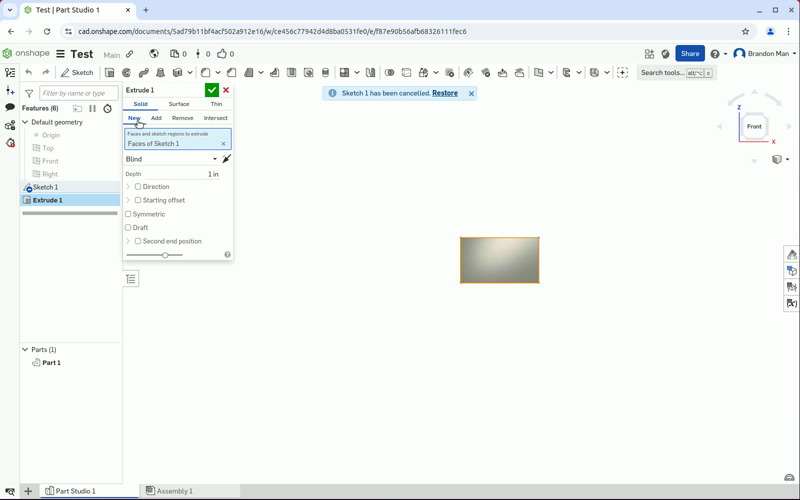
click(137, 120)
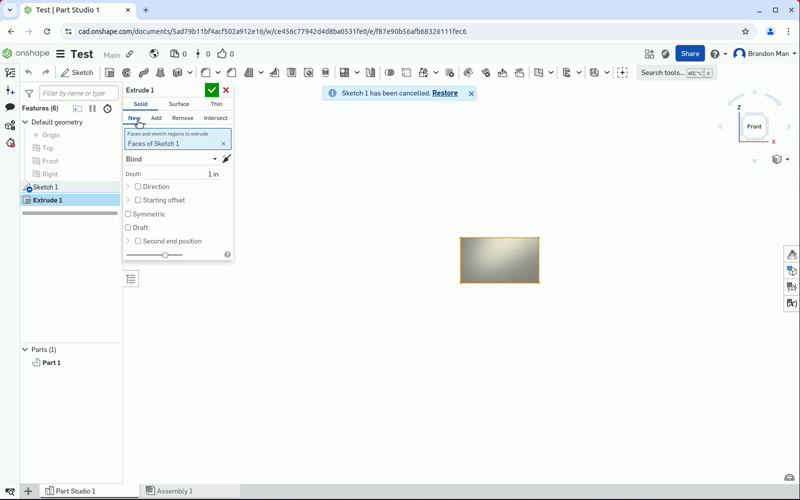
key(tab, 4)
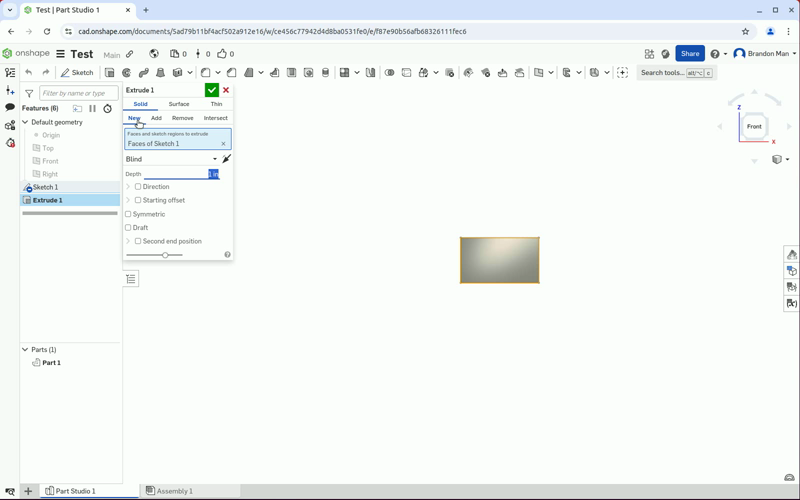
text(10.591)
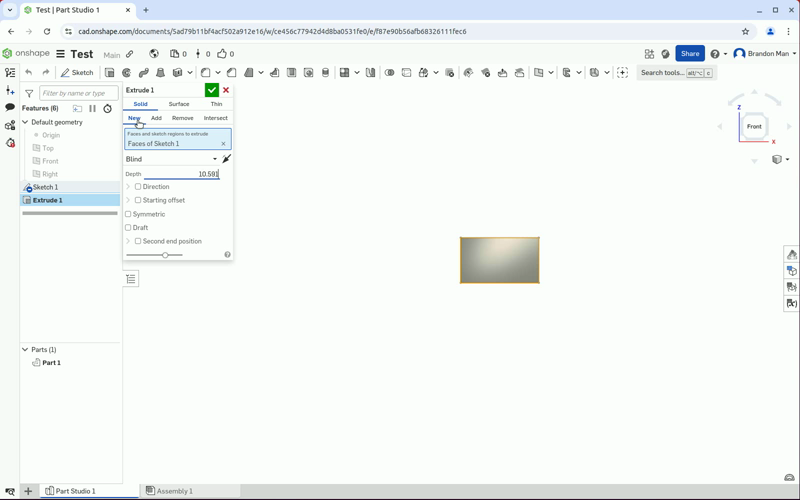
key(enter)
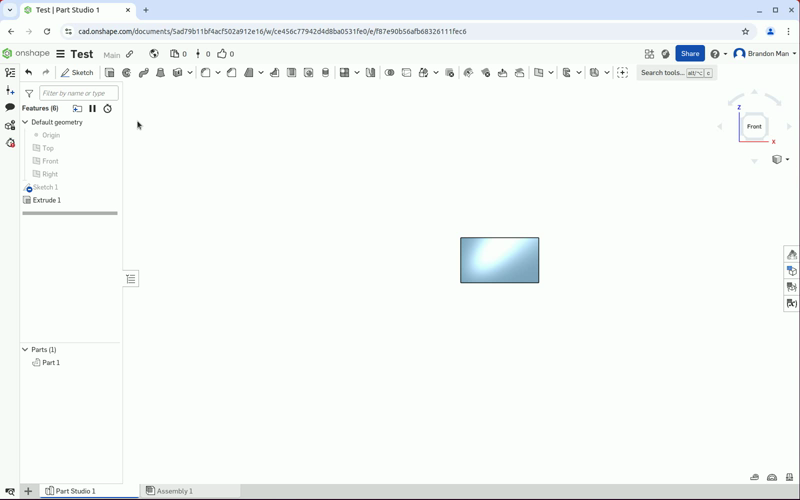
key(shift+h)
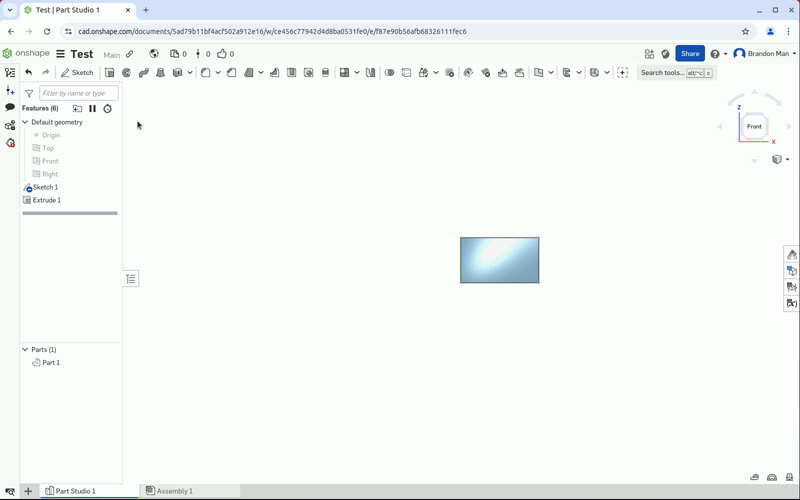
key(shift+h)
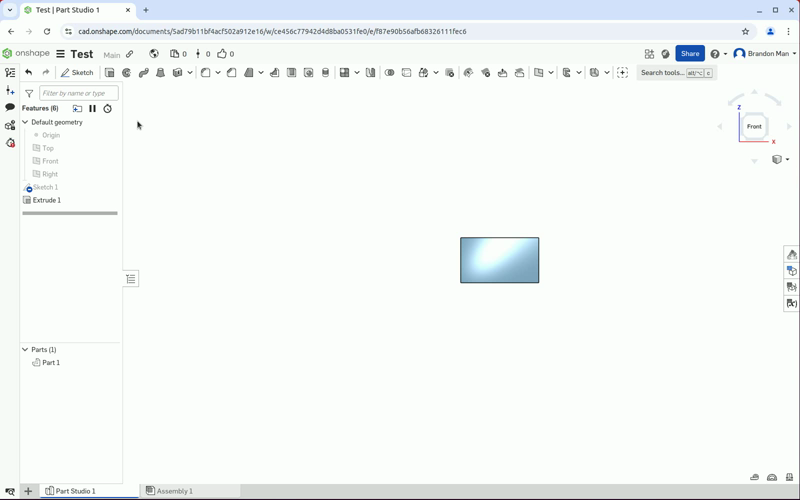
mouse_move(73, 189)
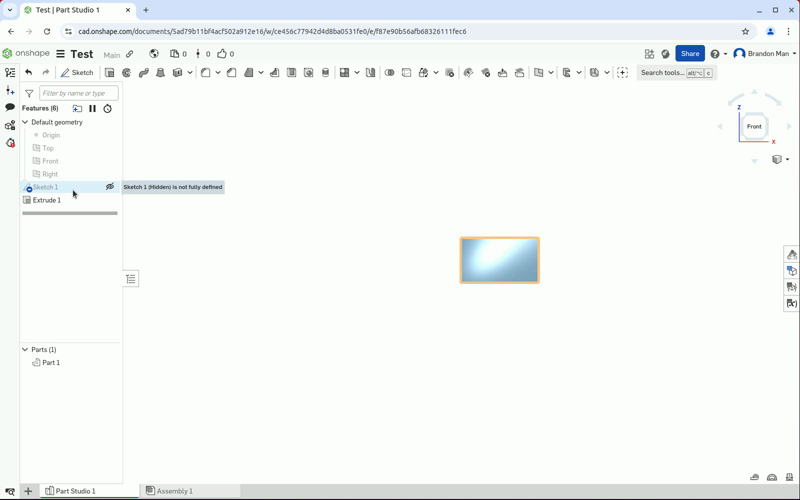
click(73, 189)
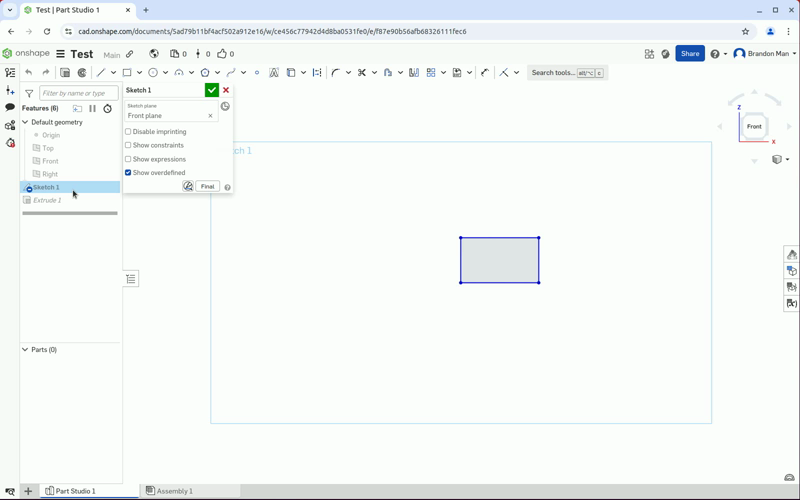
mouse_move(229, 92)
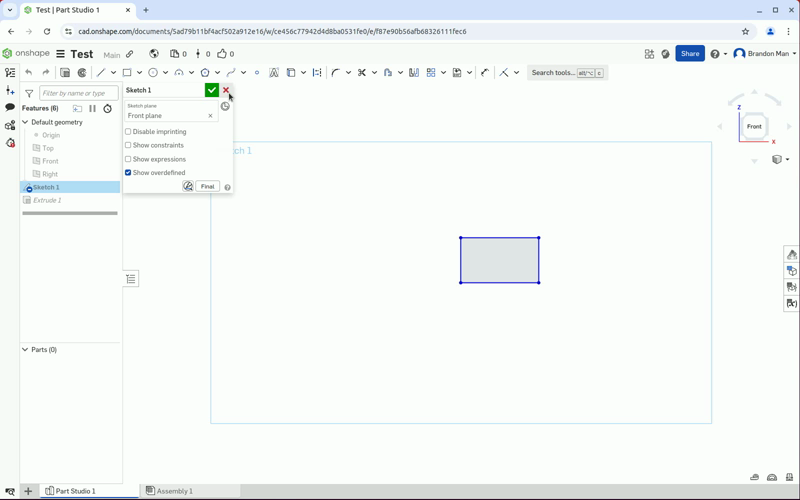
click(229, 92)
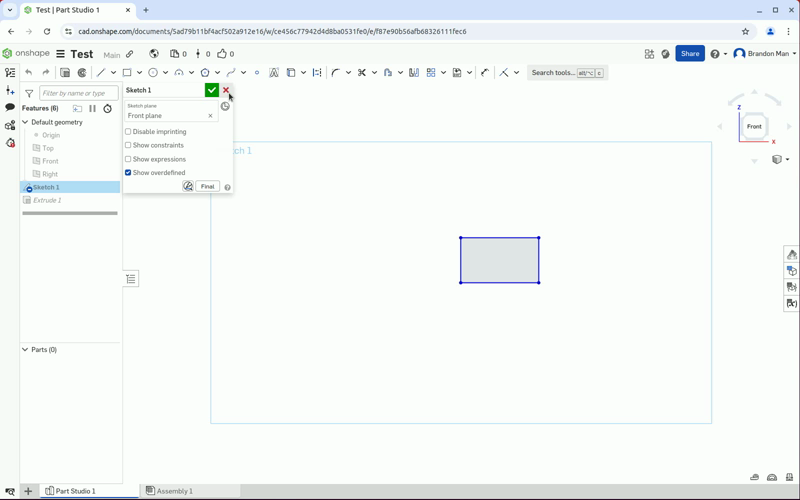
key(shift+s)
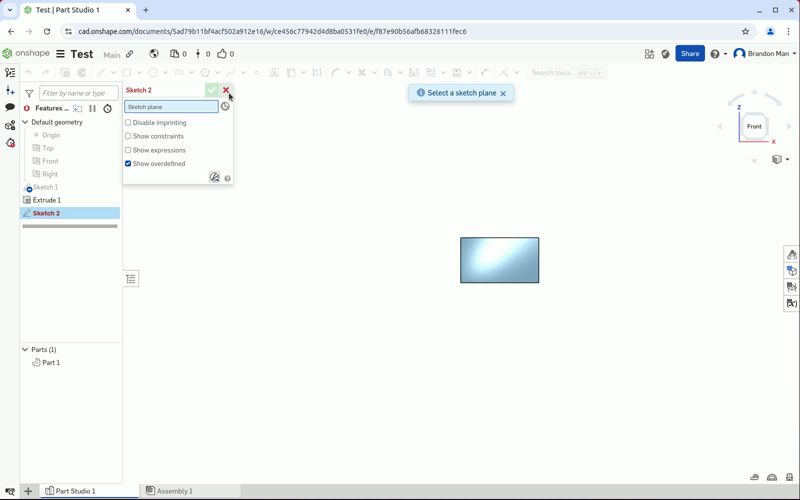
mouse_move(73, 163)
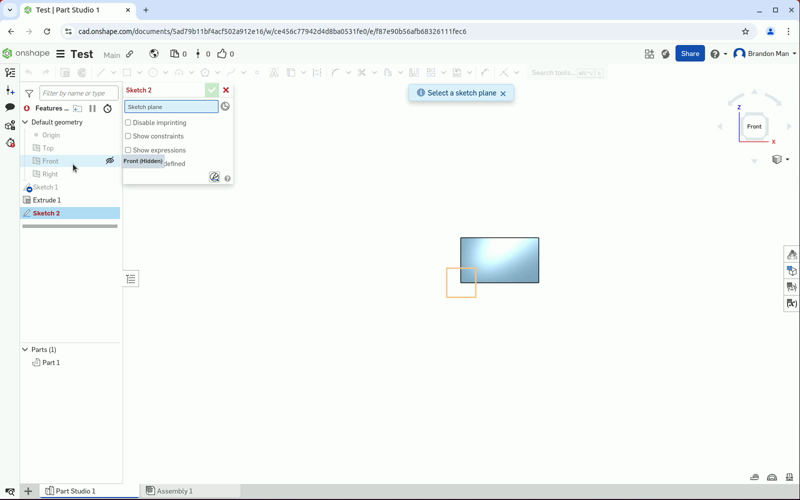
click(73, 163)
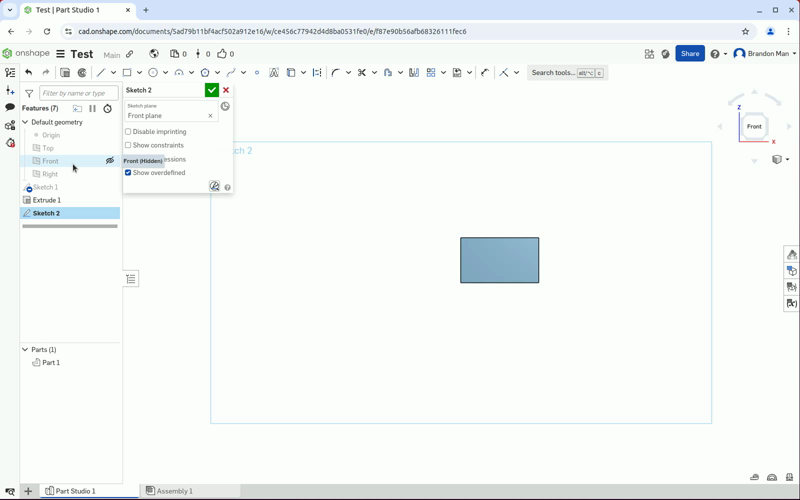
mouse_move(73, 352)
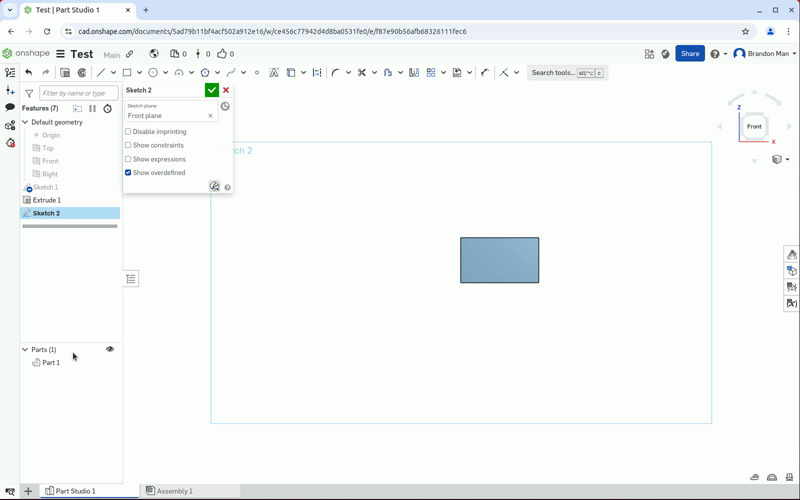
key(y)
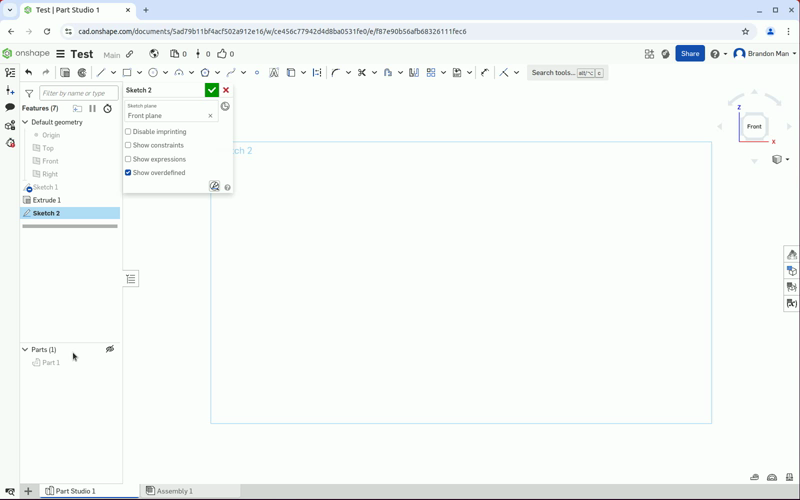
key(l)
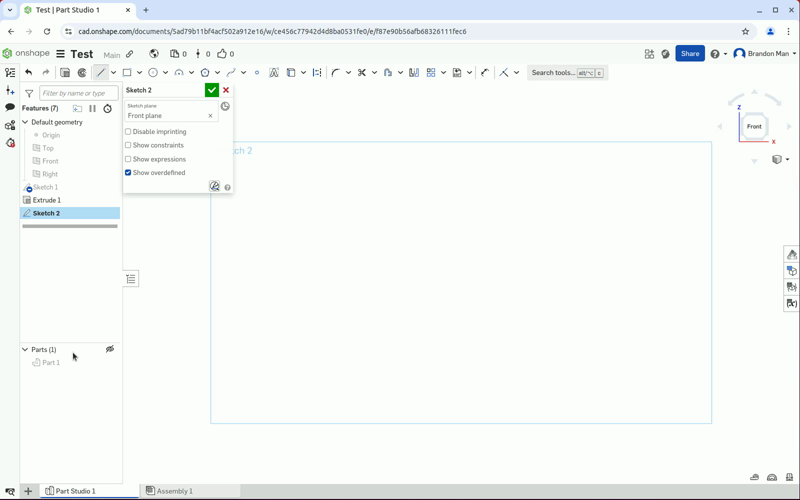
key_down(shift)
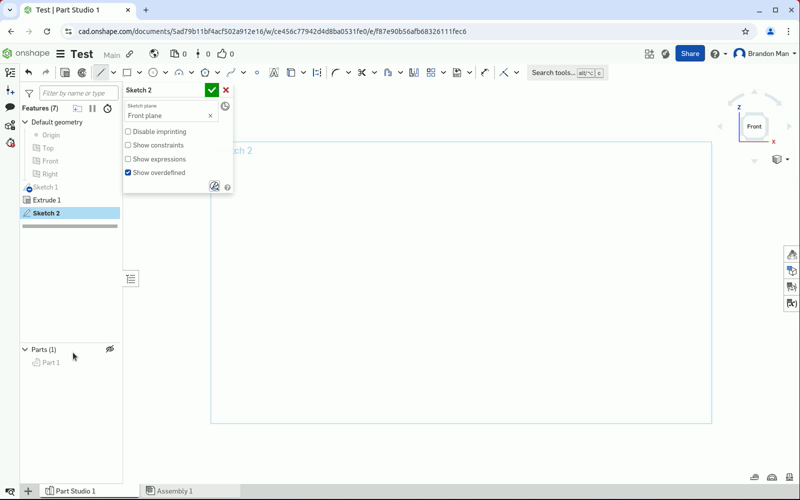
mouse_move(460, 237)
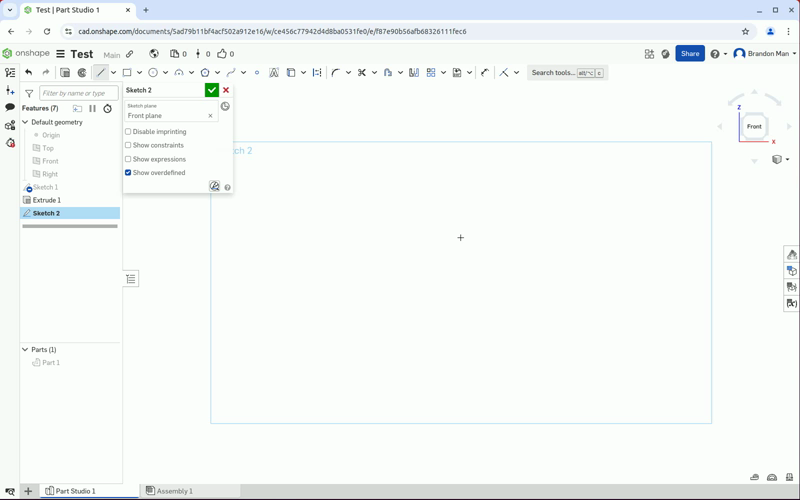
click(460, 237)
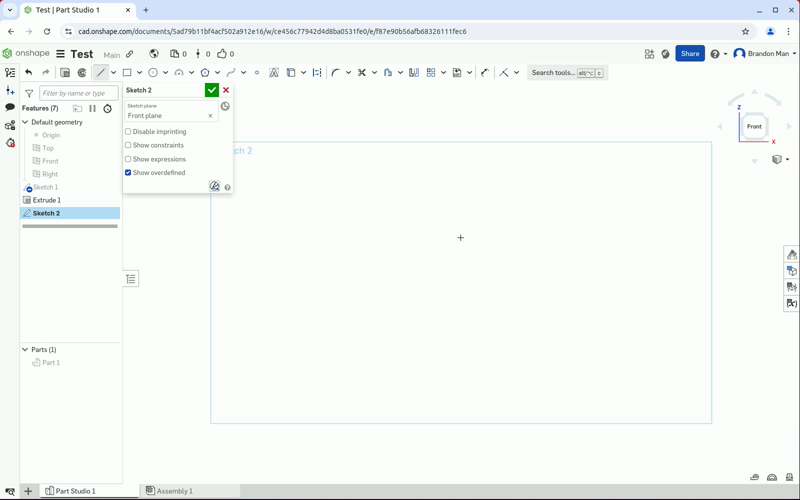
key_up(shift)
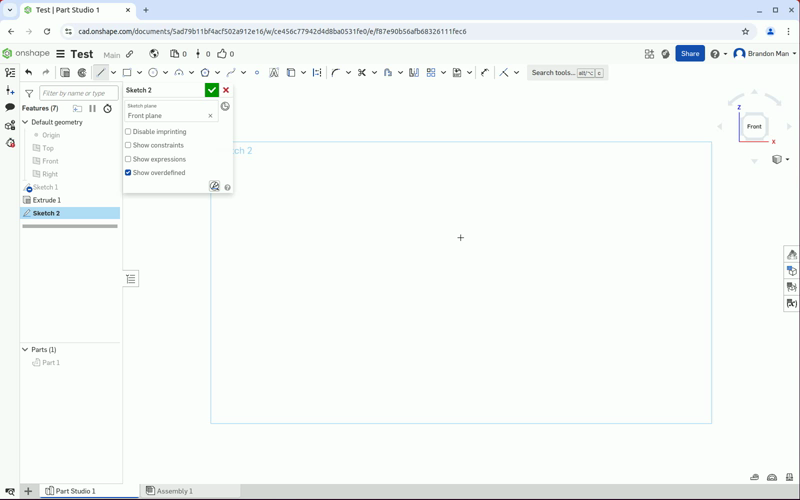
key_down(shift)
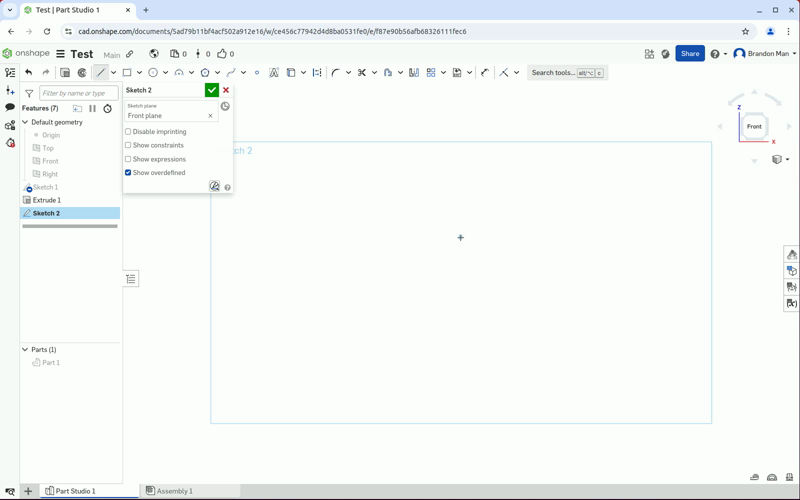
mouse_move(538, 237)
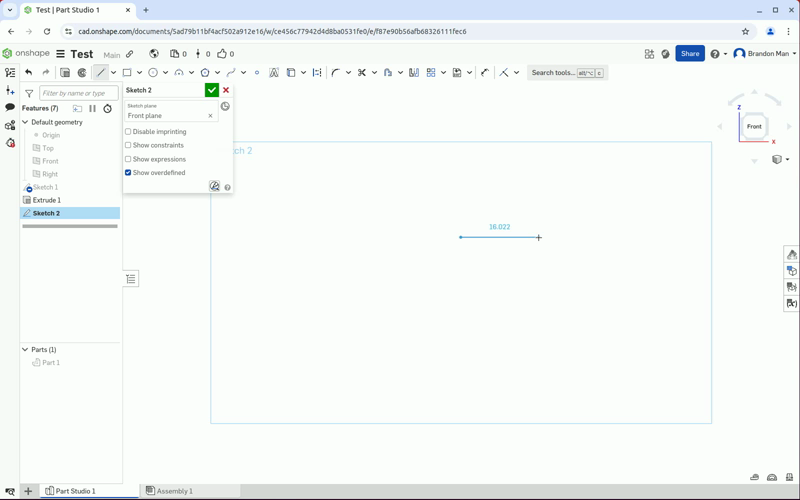
click(538, 237)
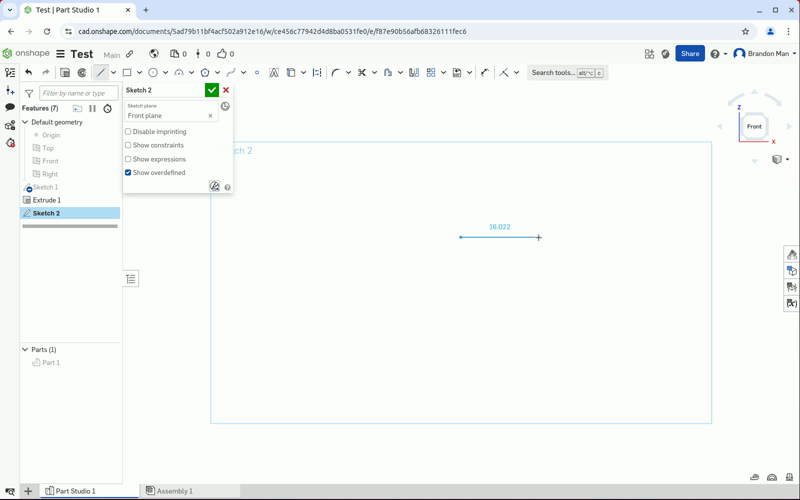
key_up(shift)
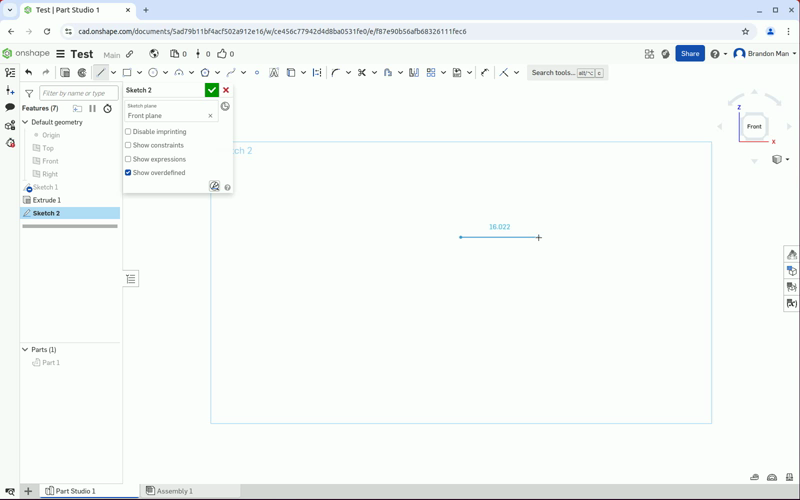
key_down(shift)
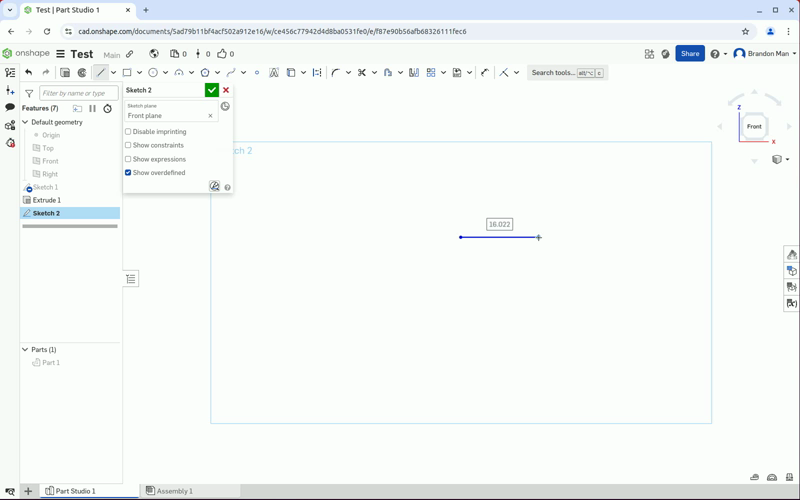
mouse_move(500, 170)
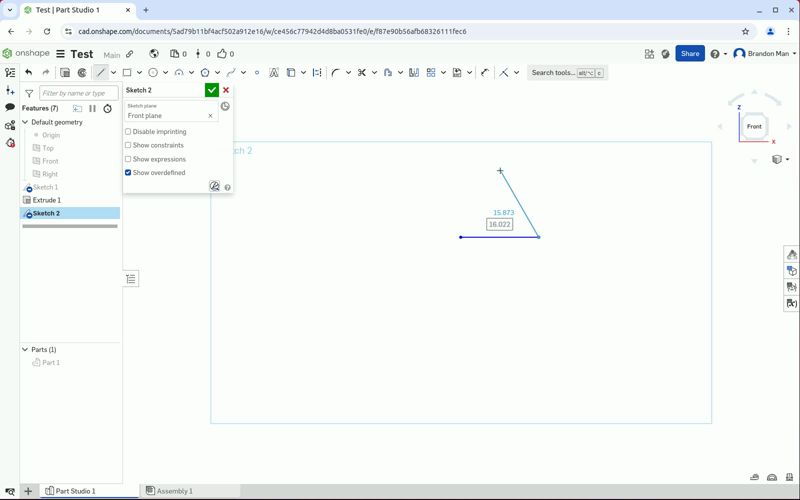
click(500, 170)
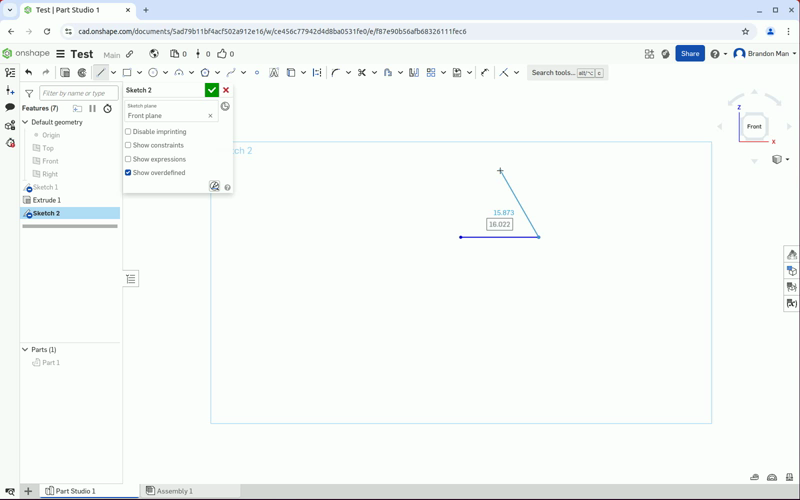
key_up(shift)
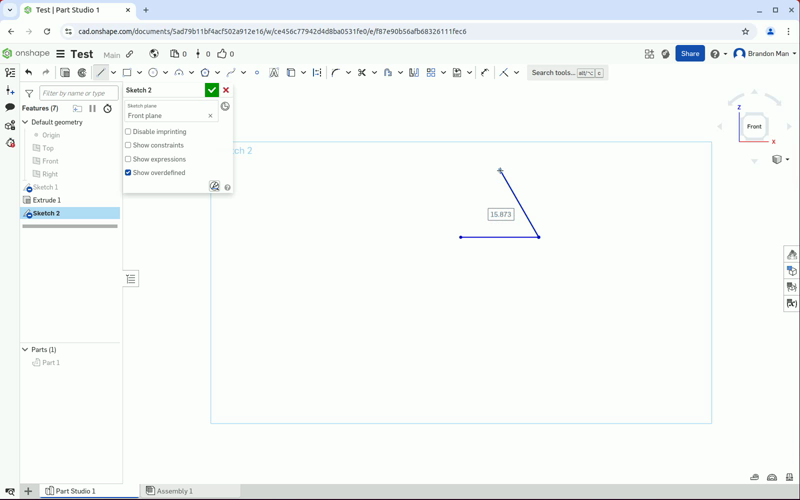
key_down(shift)
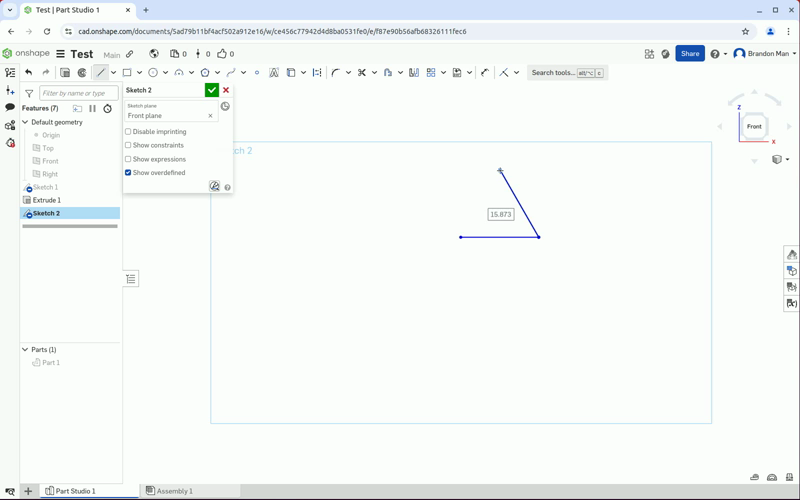
mouse_move(460, 237)
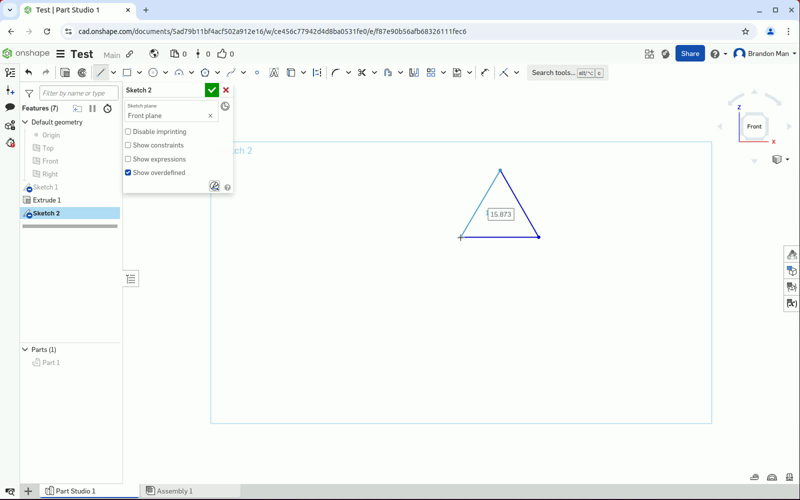
key_up(shift)
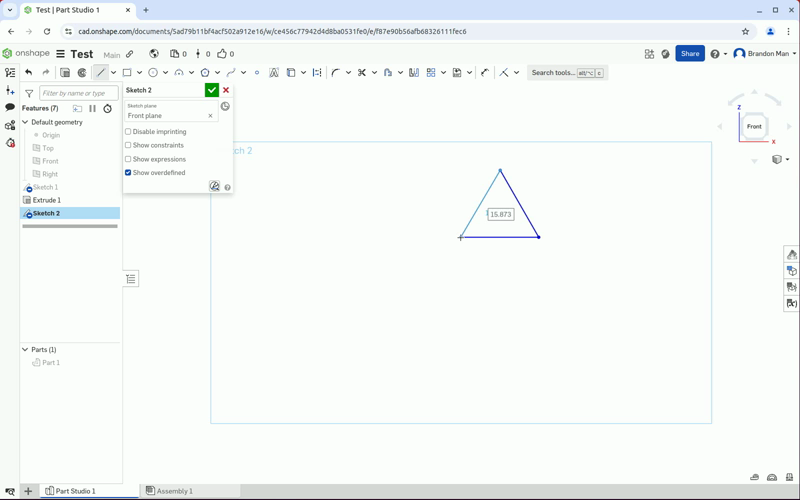
click(460, 237)
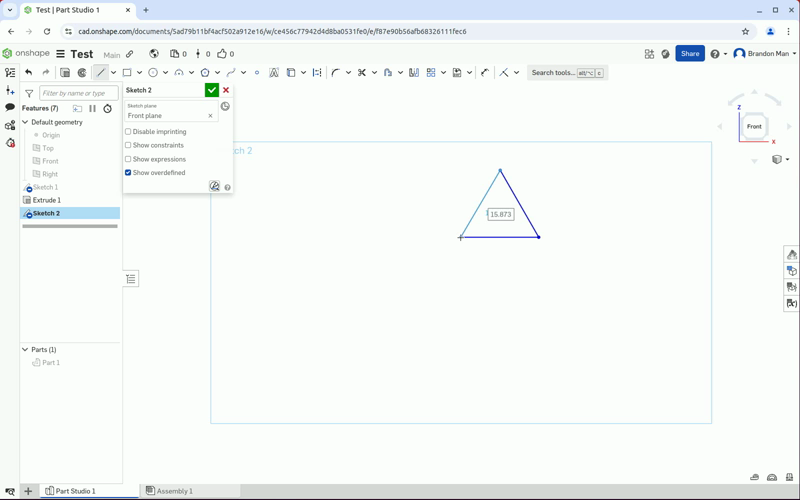
key(esc)
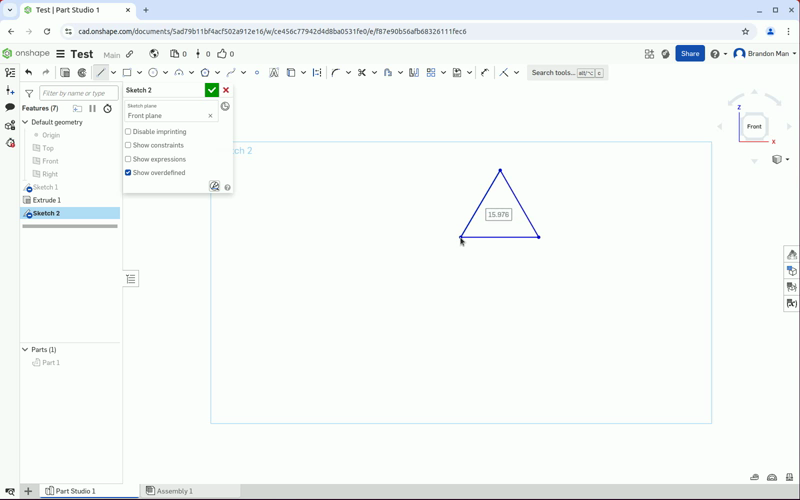
mouse_move(493, 223)
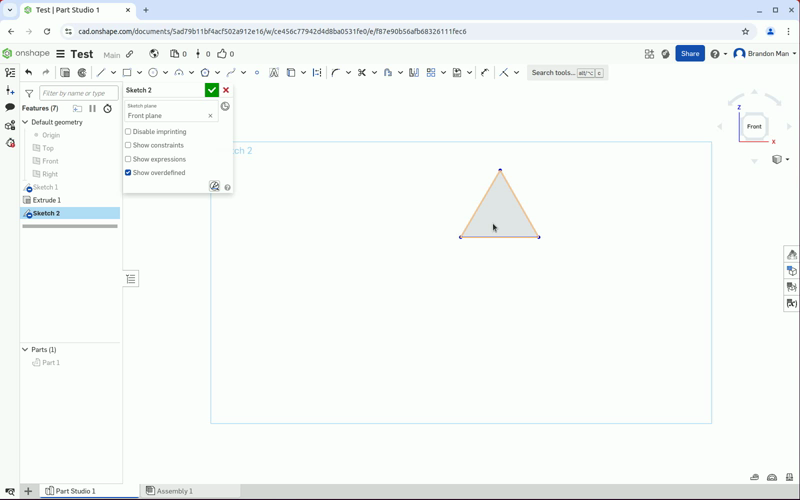
click(493, 223)
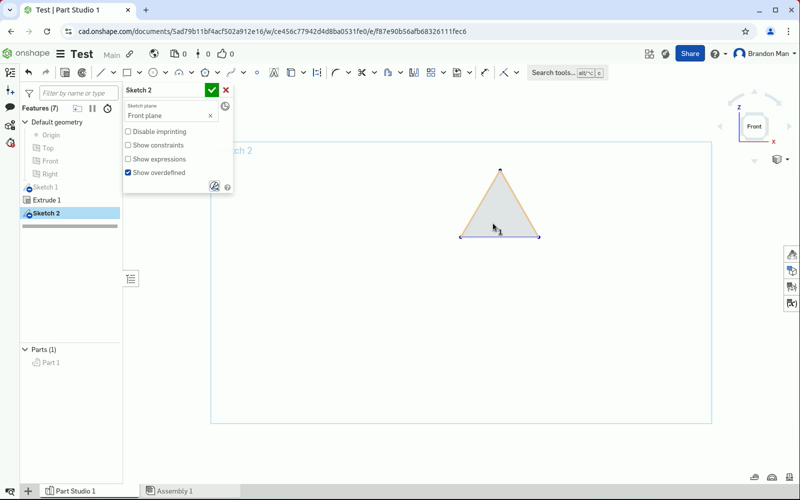
mouse_move(73, 352)
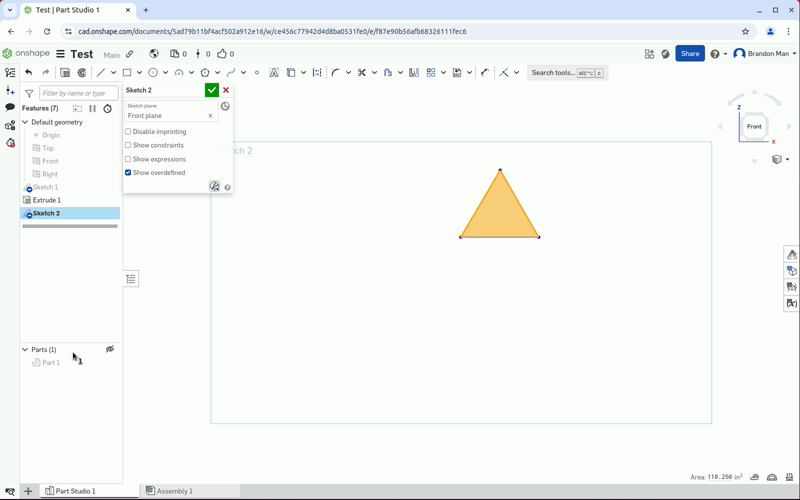
key(shift+y)
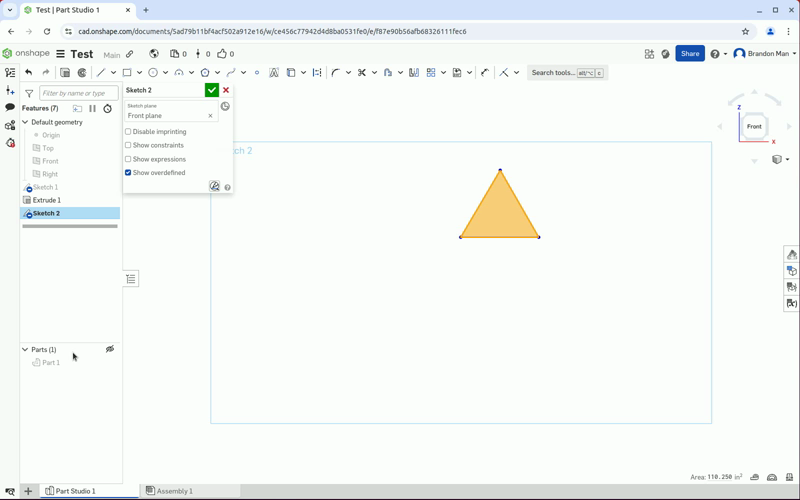
key(shift+e)
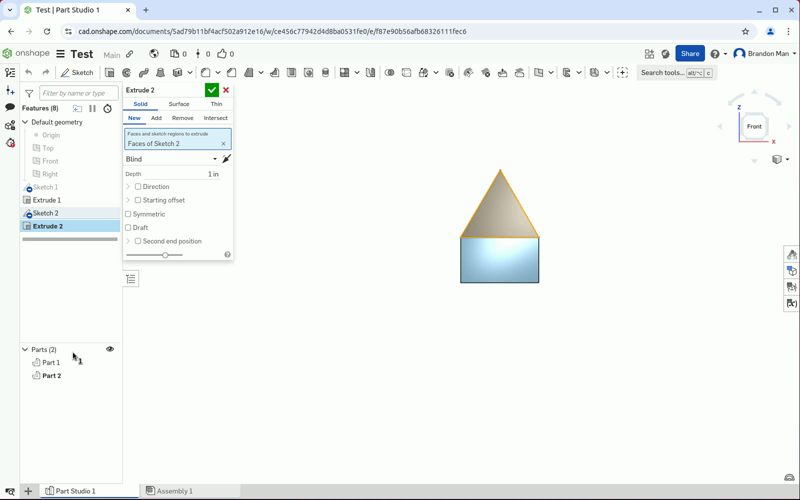
mouse_move(143, 106)
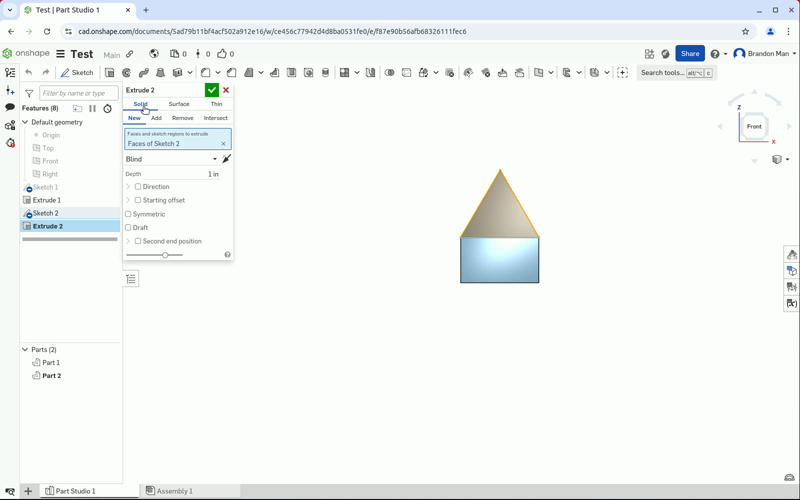
click(143, 106)
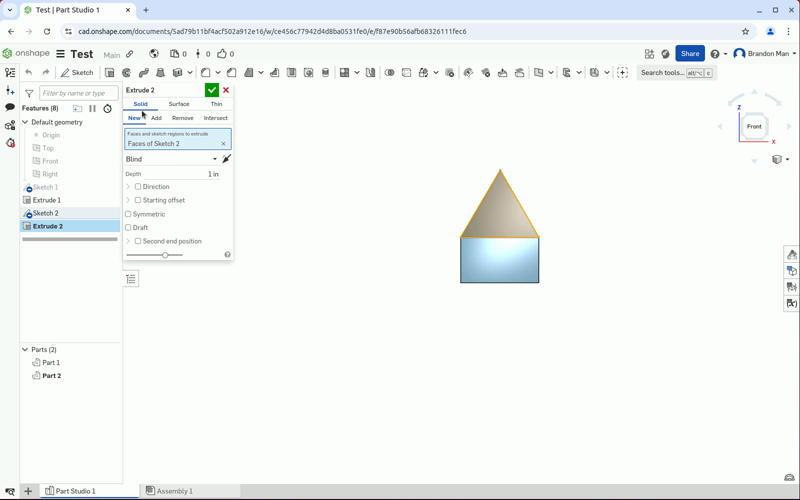
mouse_move(137, 120)
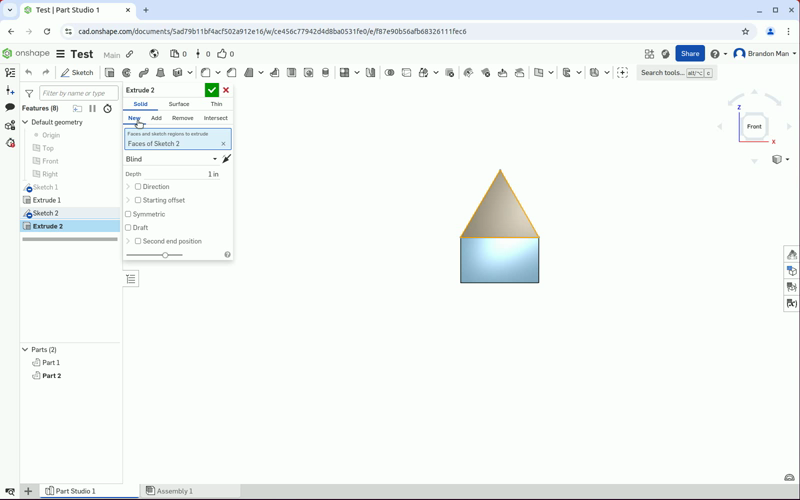
click(137, 120)
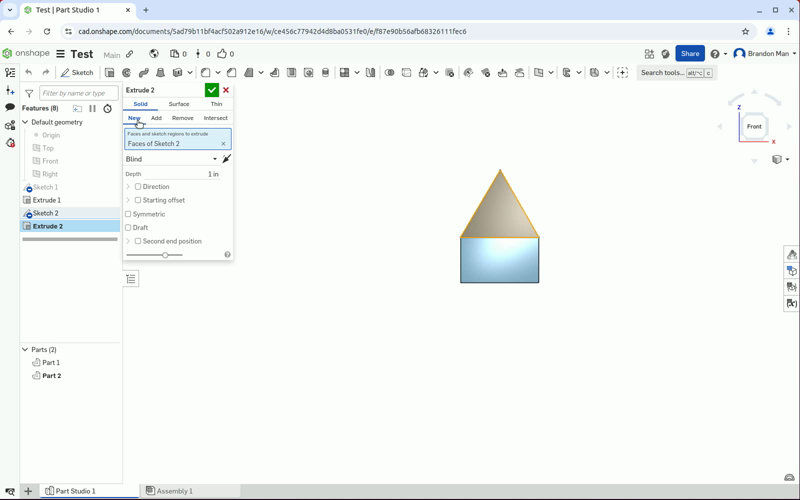
key(tab, 4)
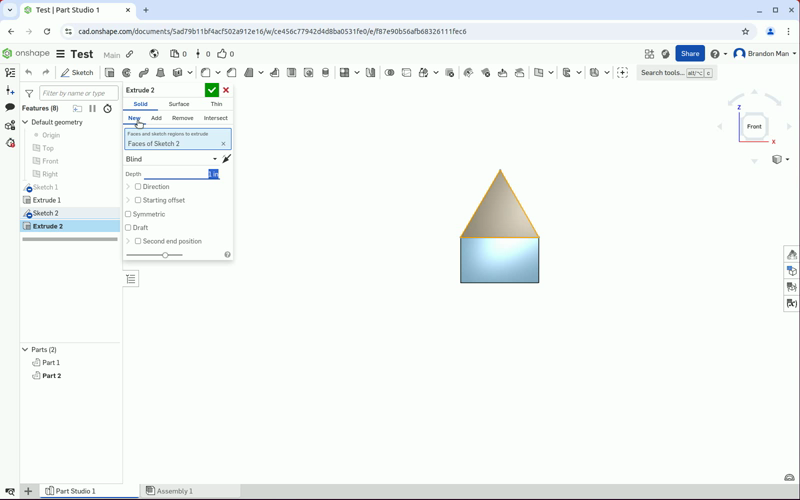
text(10.591)
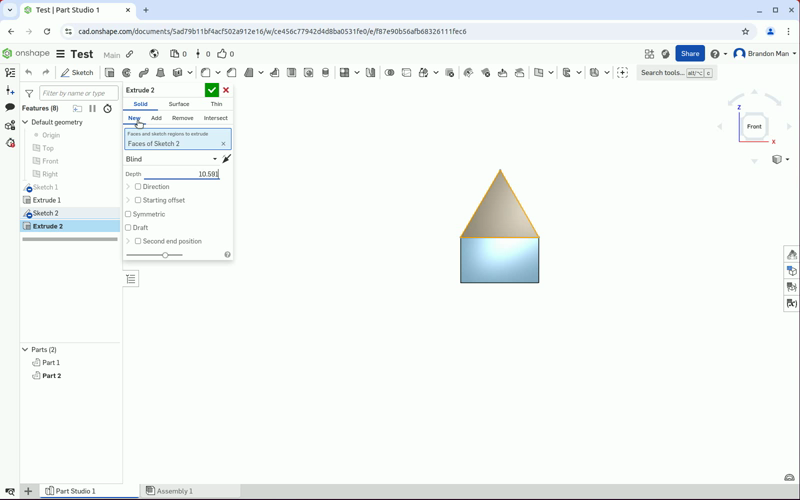
key(enter)
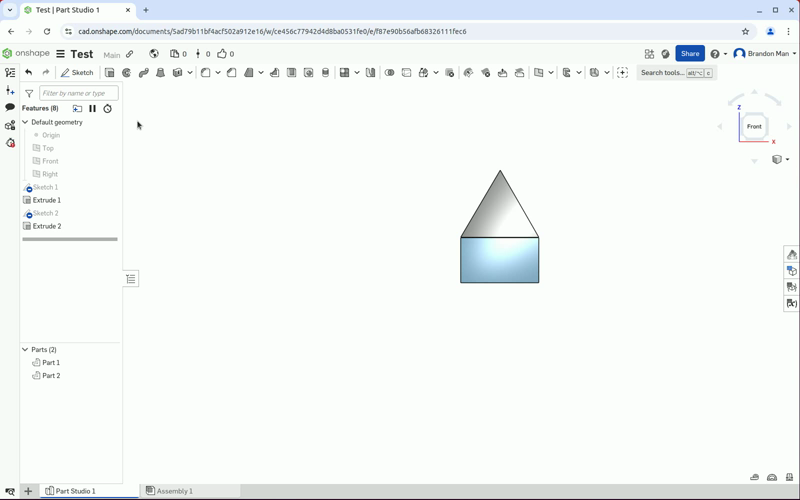
key(shift+h)
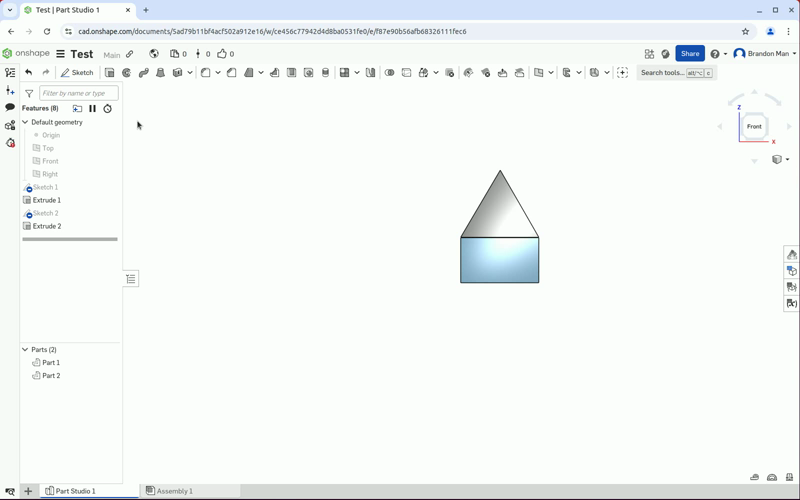
key(shift+h)
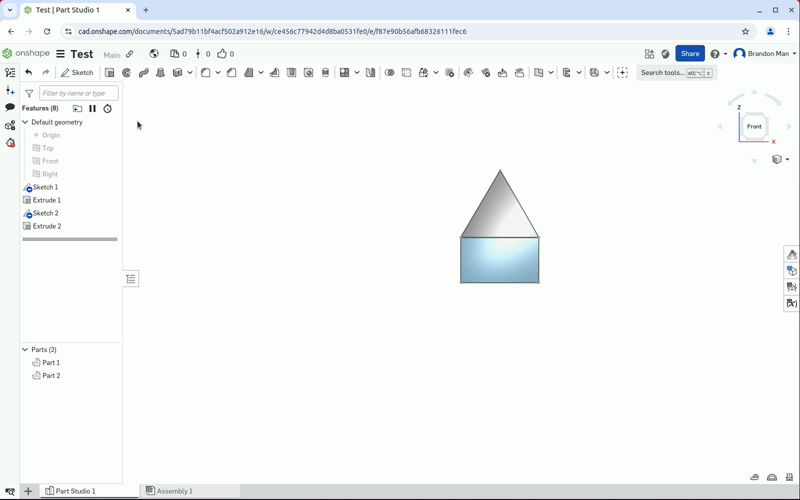
key(shift+7)
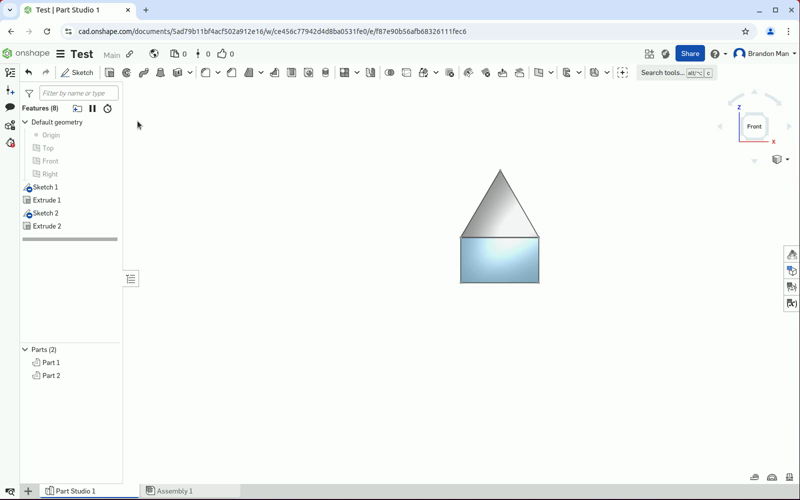
key(left, 2)
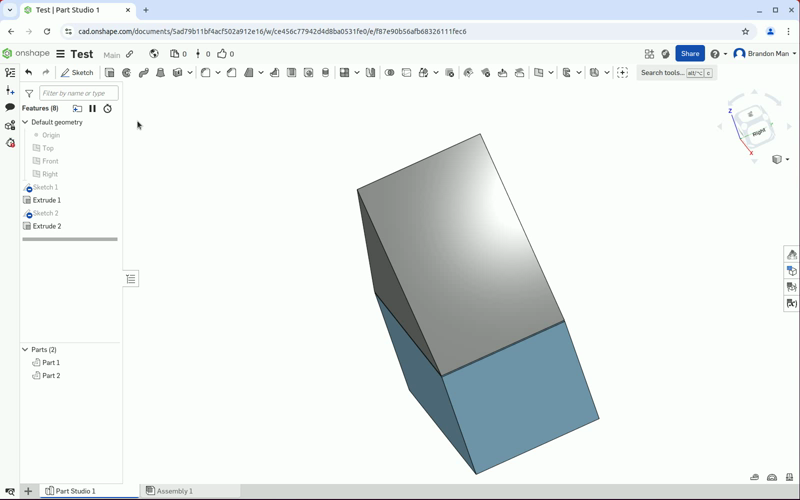
key(down, 2)
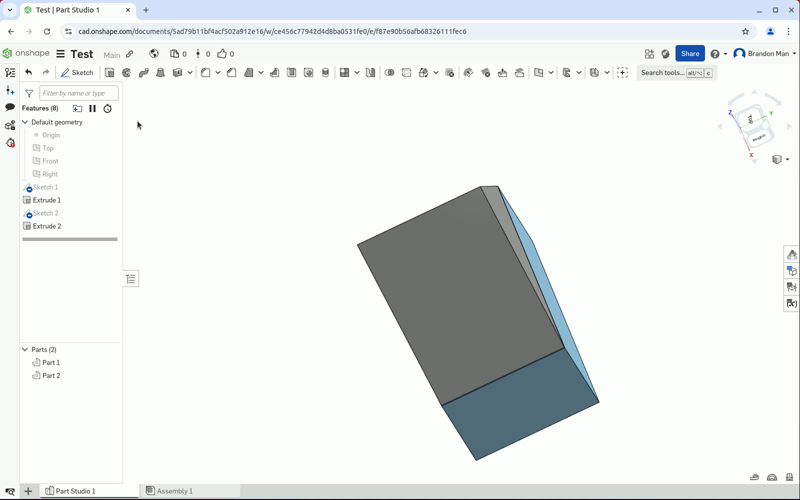
key(up, 2)
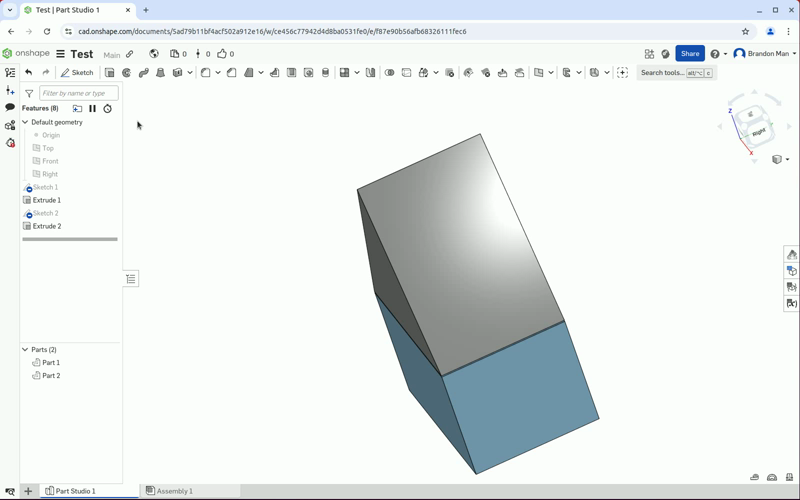
key(right, 2)
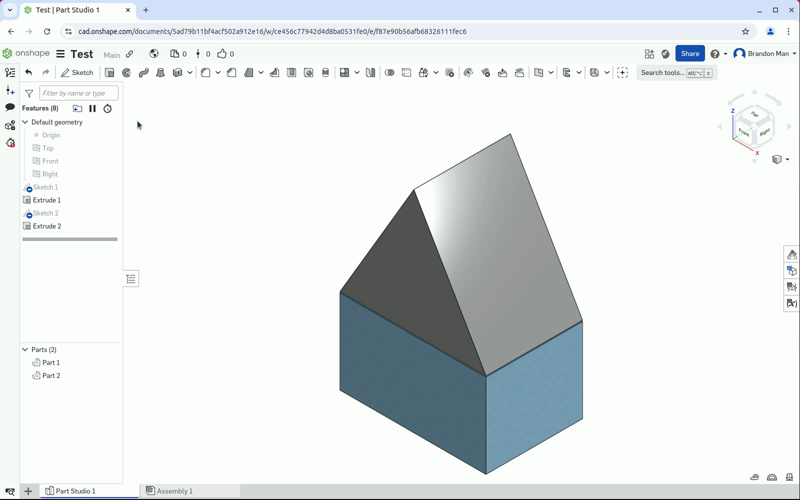
mouse_move(73, 189)
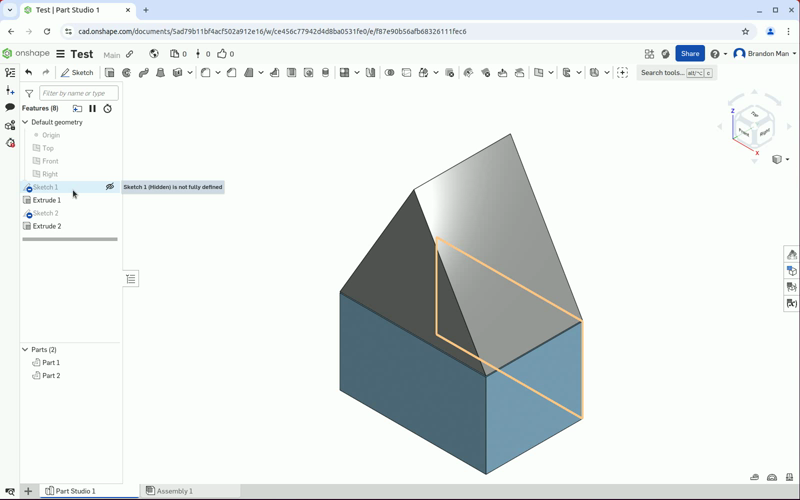
click(73, 189)